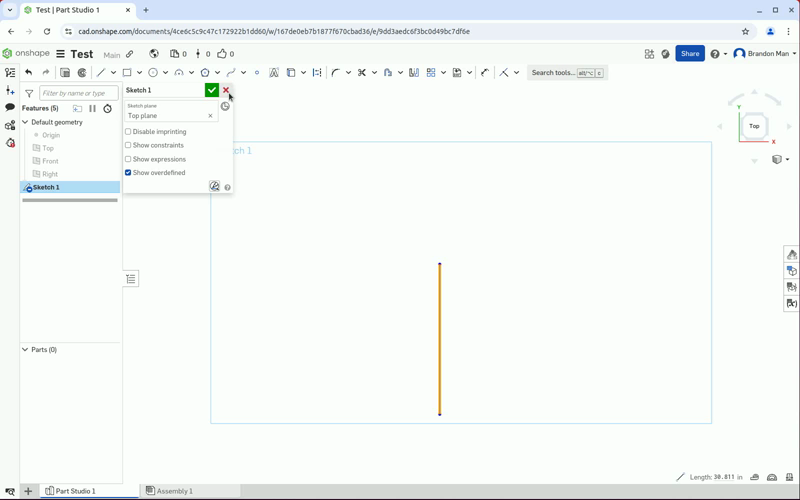
key(shift+h)
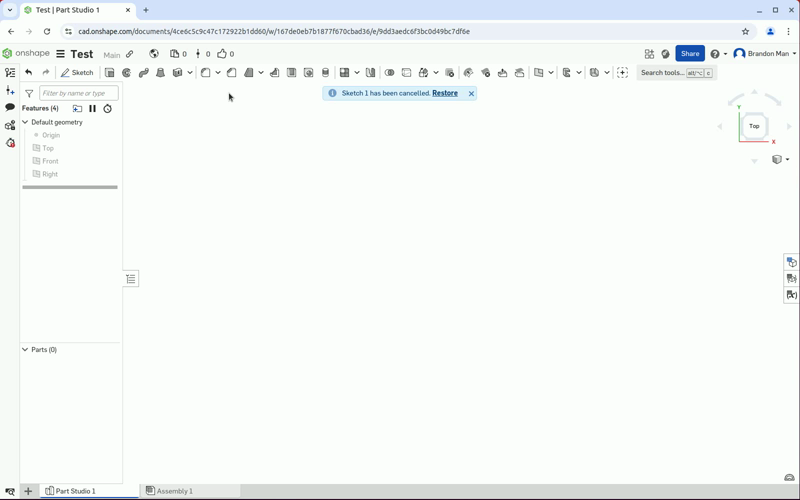
mouse_move(73, 352)
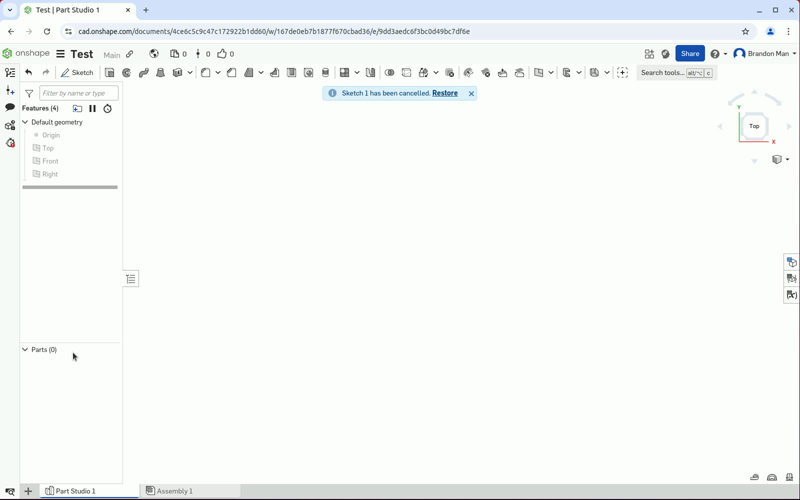
key(y)
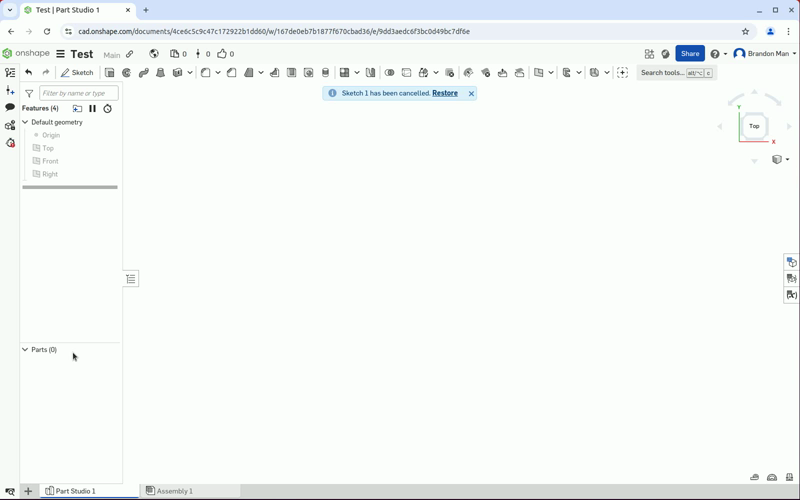
key(shift+p)
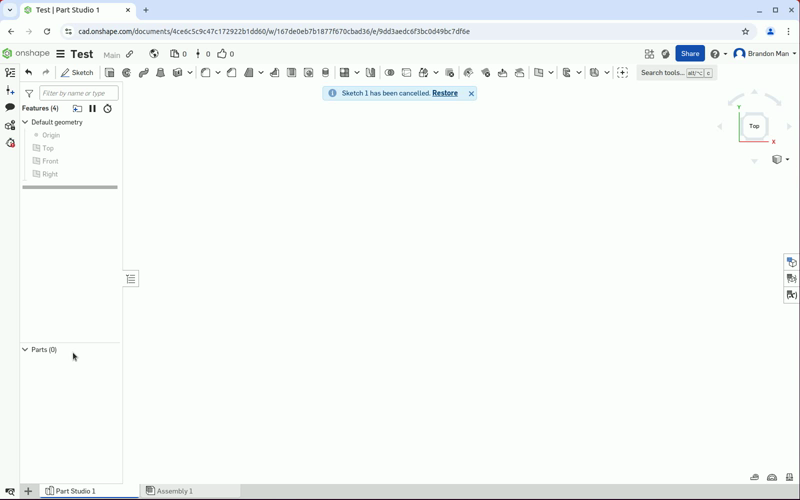
key(space)
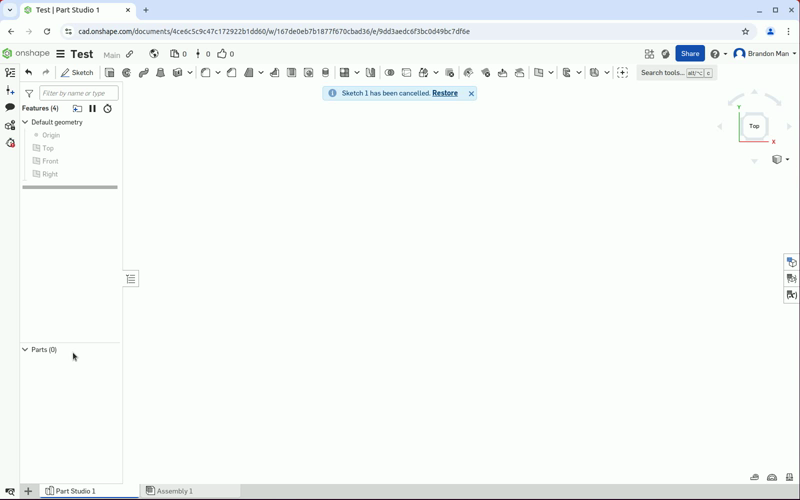
key_down(shift)
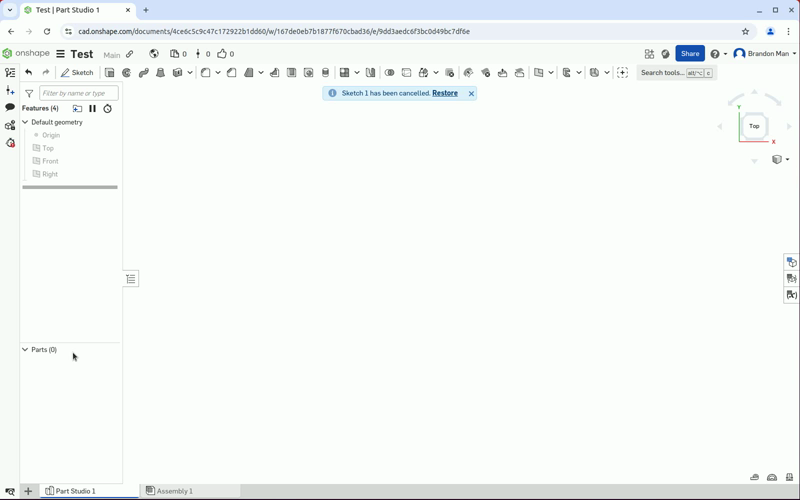
key(up)
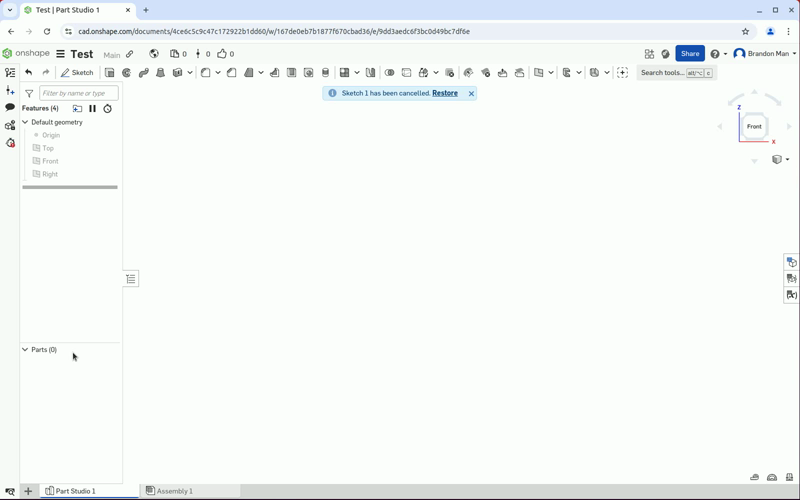
key_up(shift)
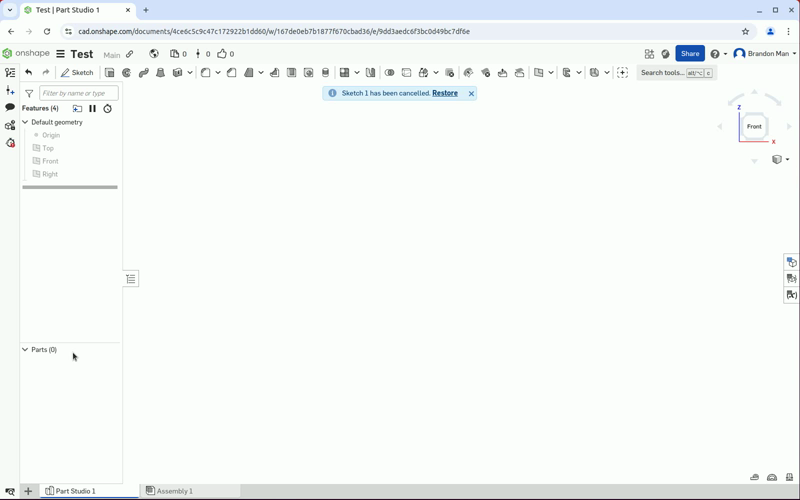
mouse_move(73, 352)
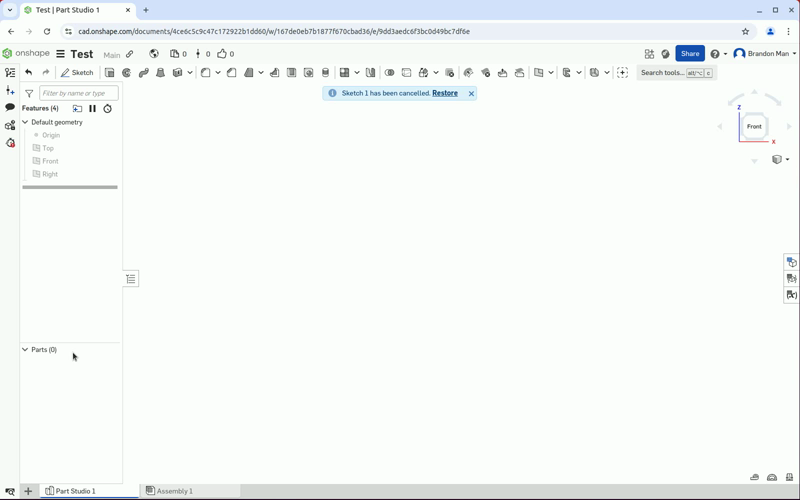
key(shift+y)
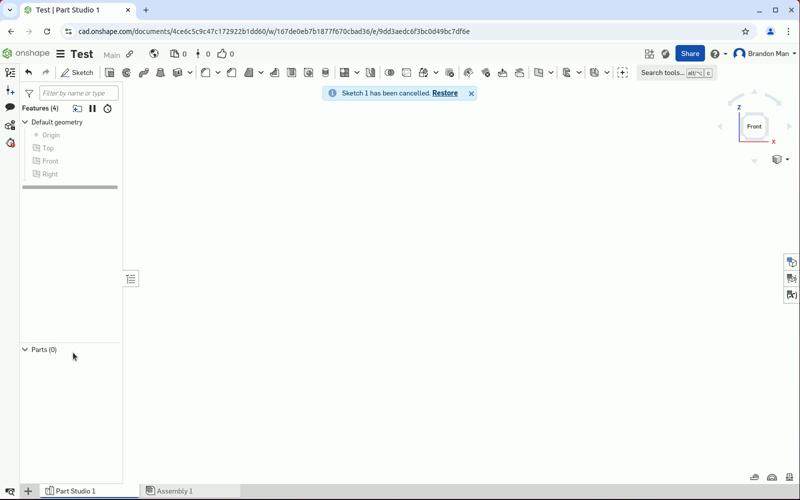
key(shift+s)
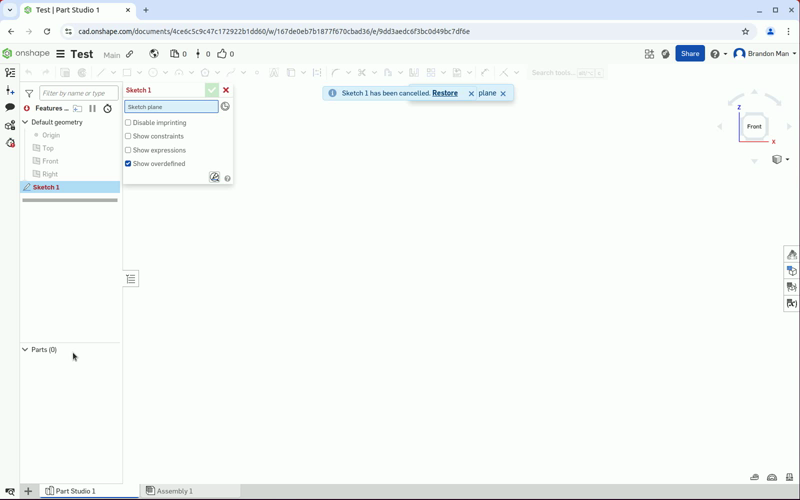
mouse_move(73, 163)
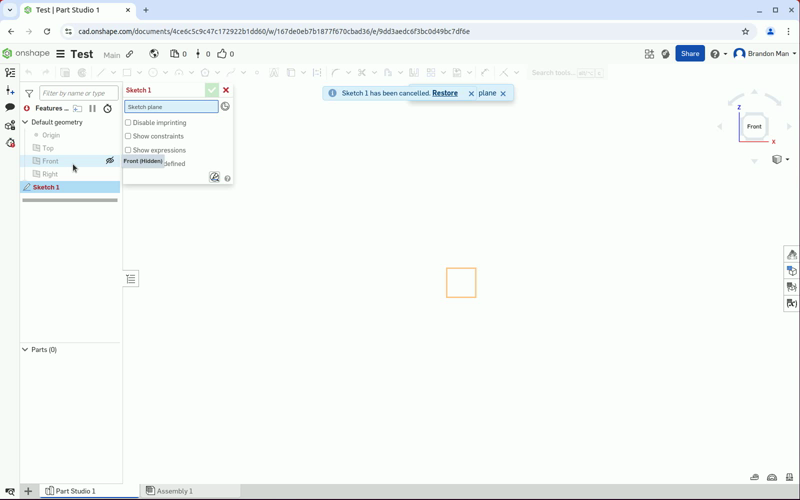
click(73, 163)
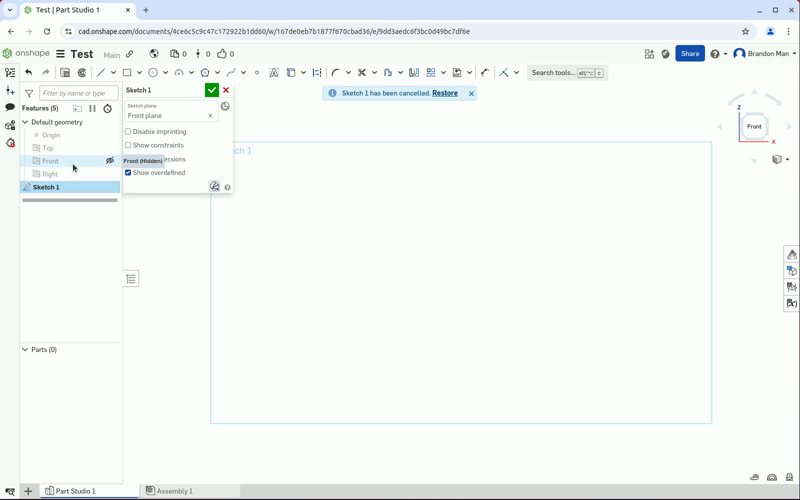
mouse_move(73, 352)
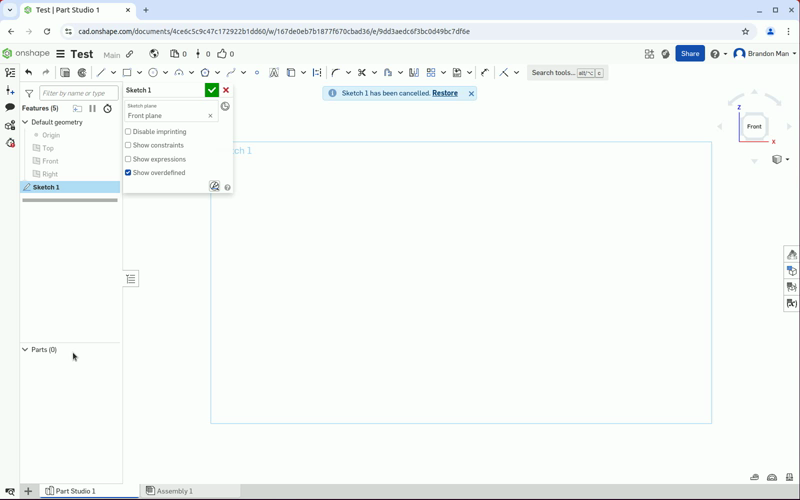
key(y)
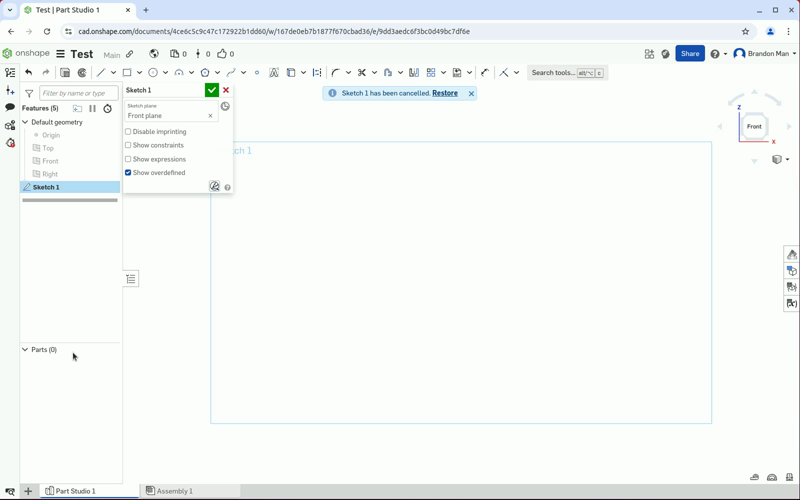
key(l)
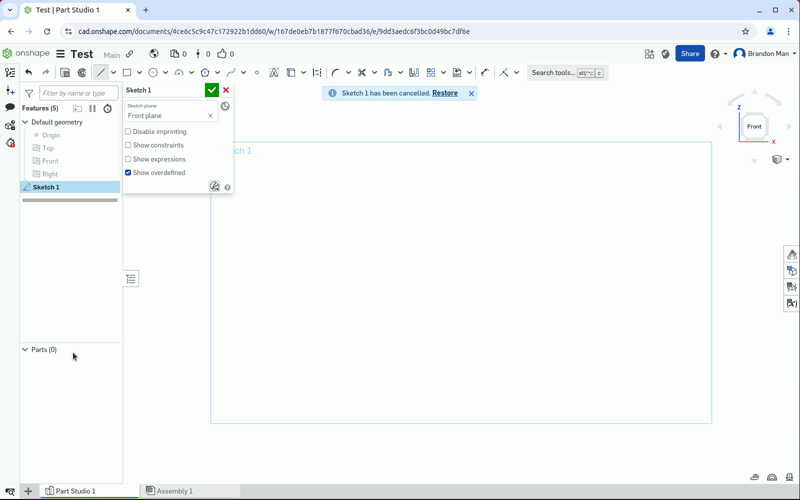
key_down(shift)
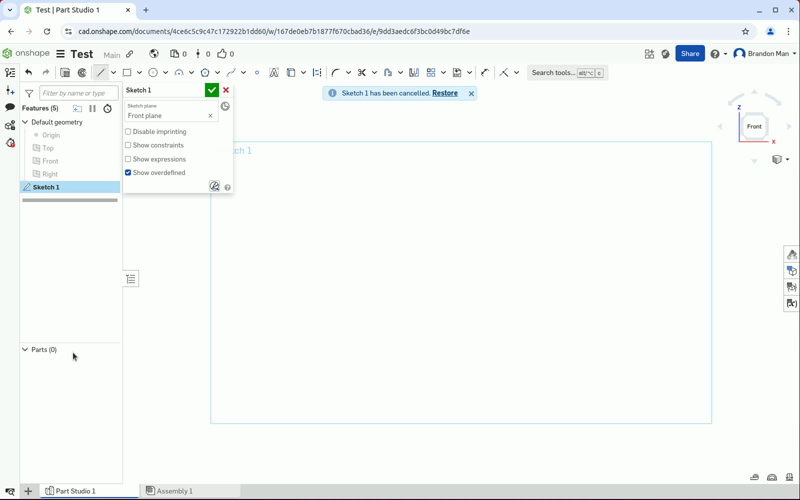
mouse_move(348, 282)
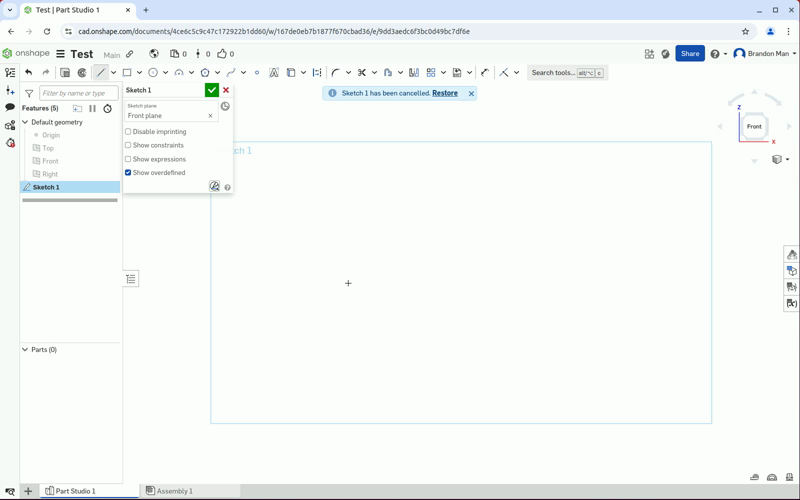
click(348, 282)
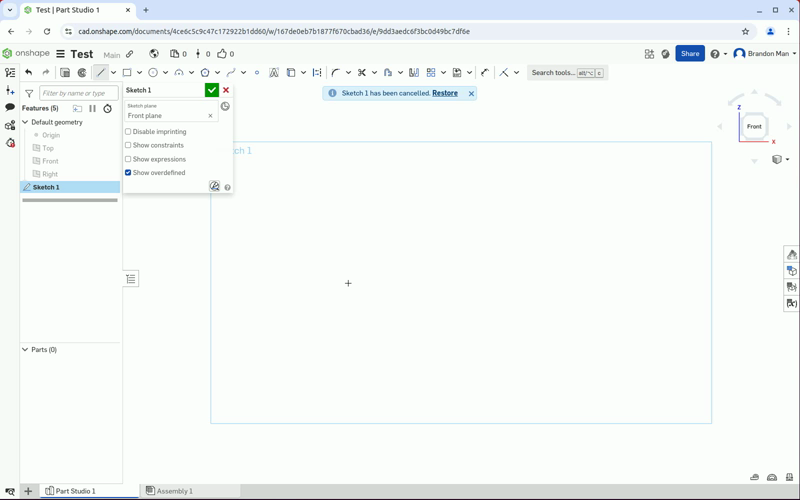
key_up(shift)
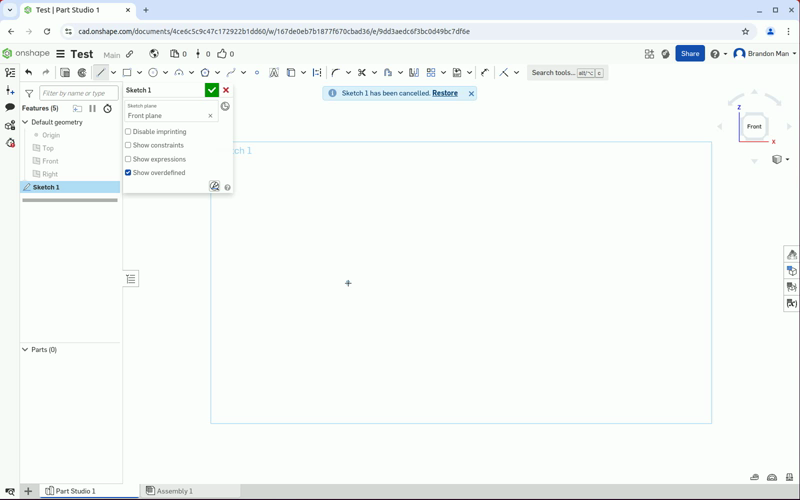
key_down(shift)
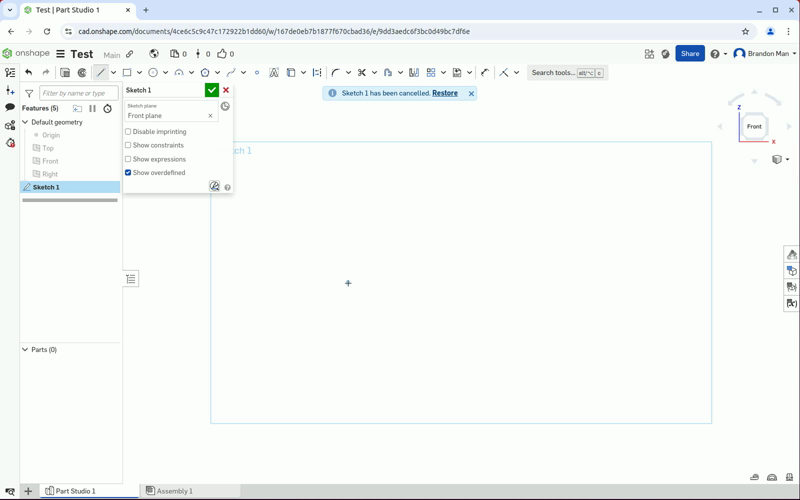
mouse_move(460, 282)
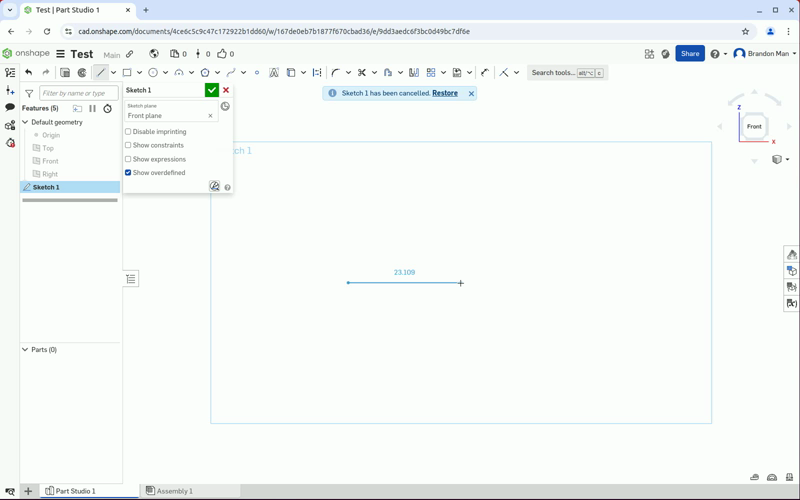
click(460, 282)
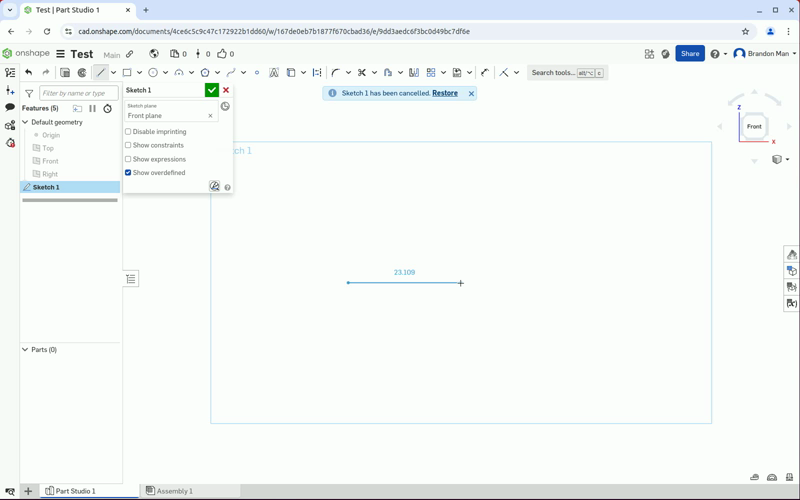
key_up(shift)
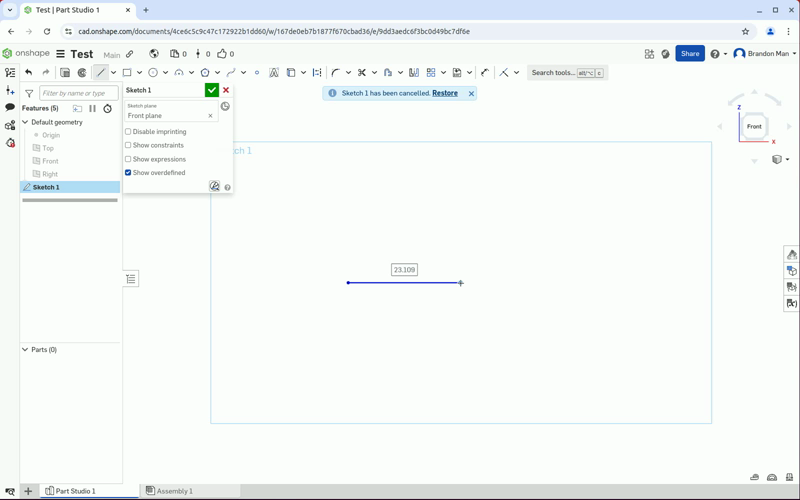
key_down(shift)
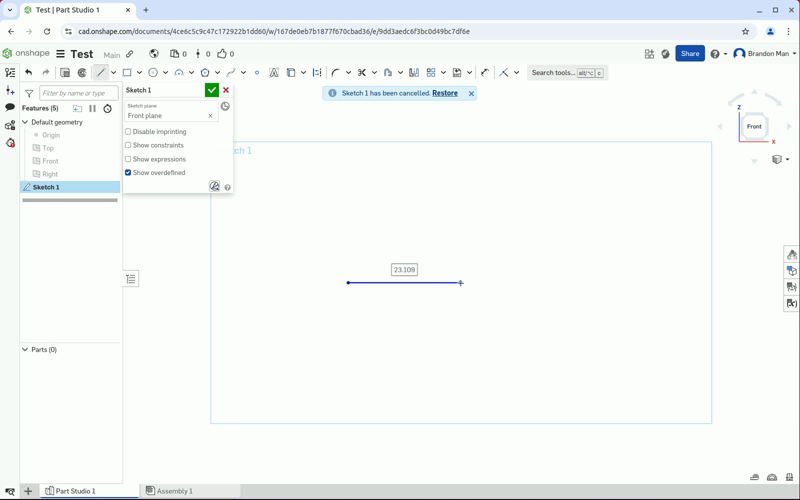
mouse_move(490, 282)
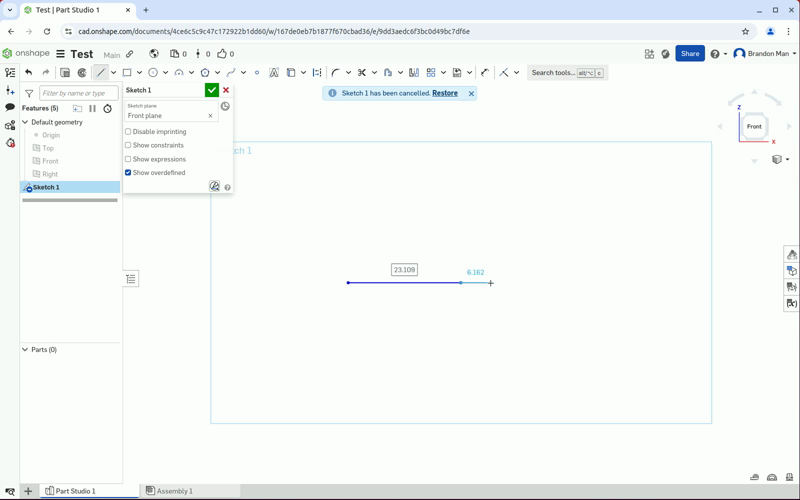
mouse_move(460, 228)
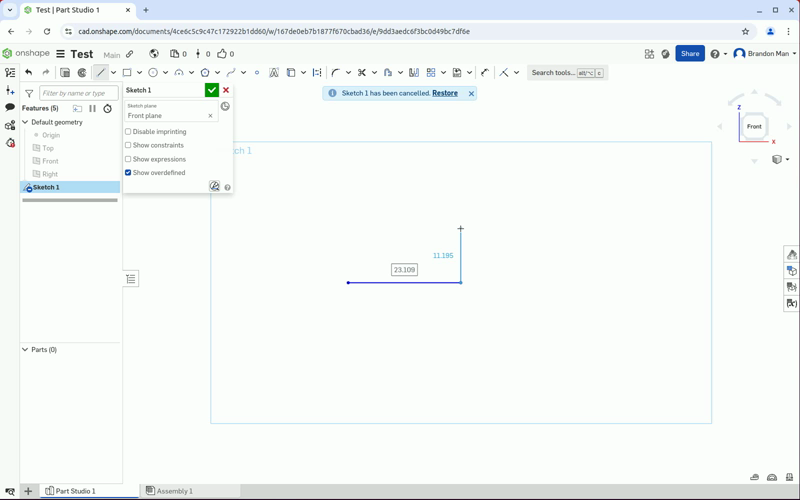
click(460, 228)
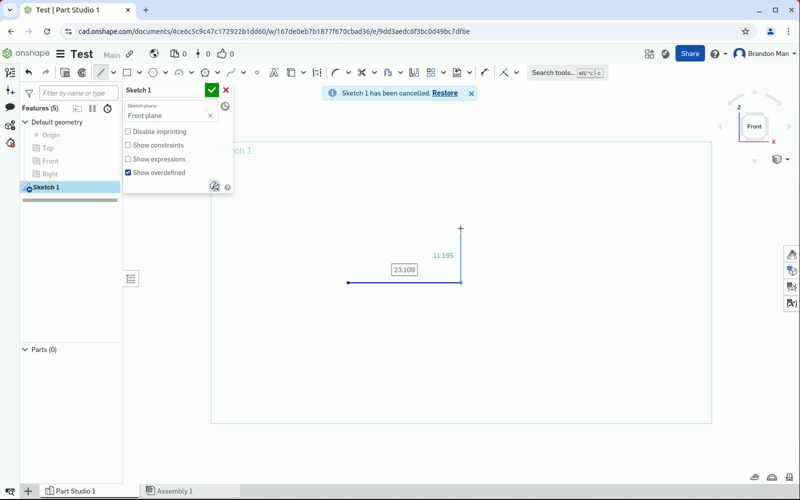
key_up(shift)
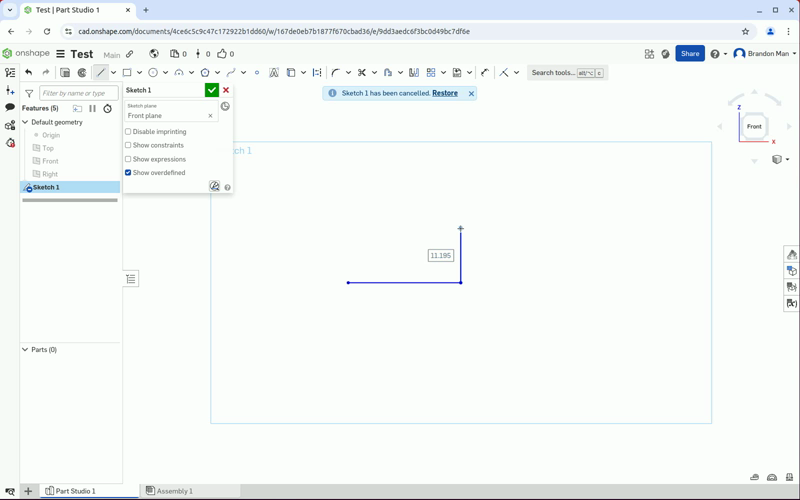
key_down(shift)
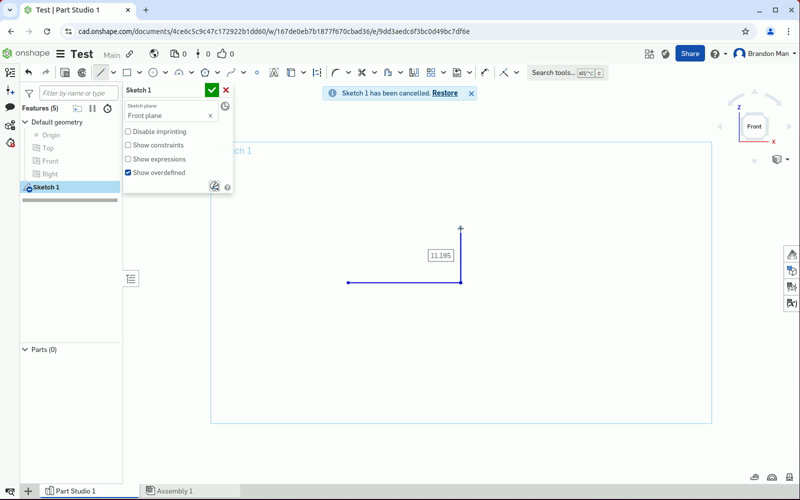
mouse_move(348, 228)
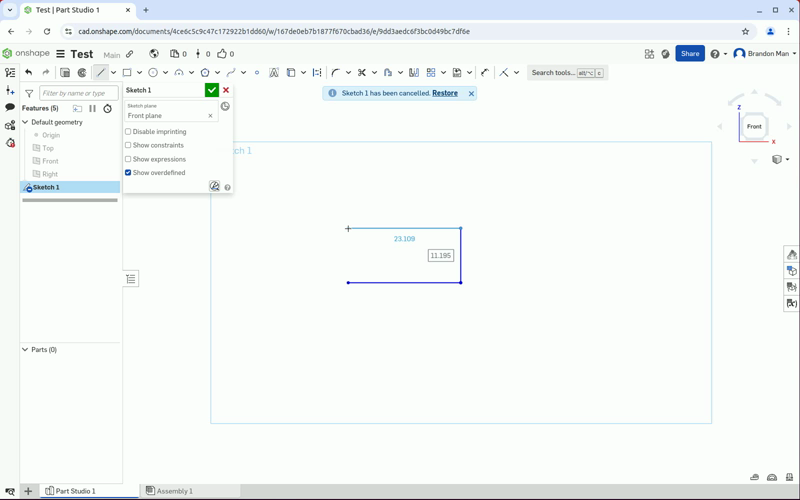
click(348, 228)
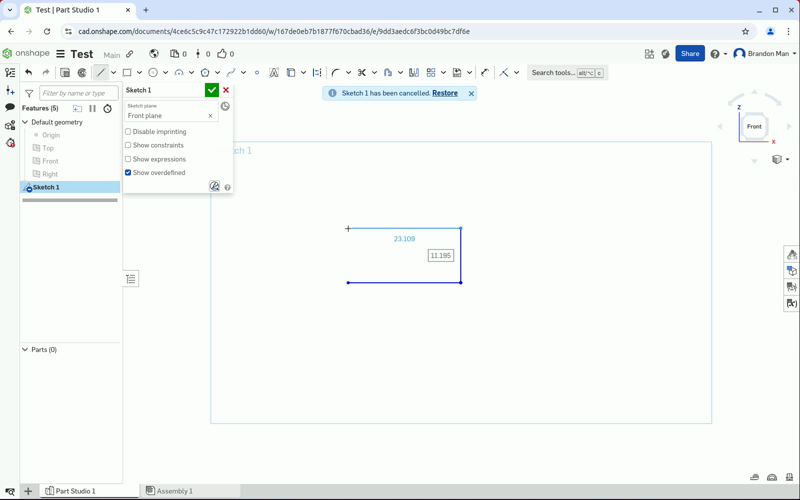
key_up(shift)
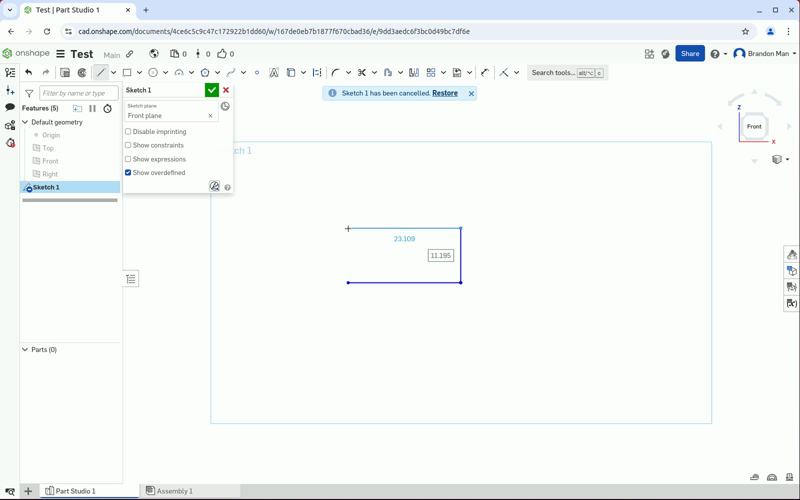
mouse_move(378, 228)
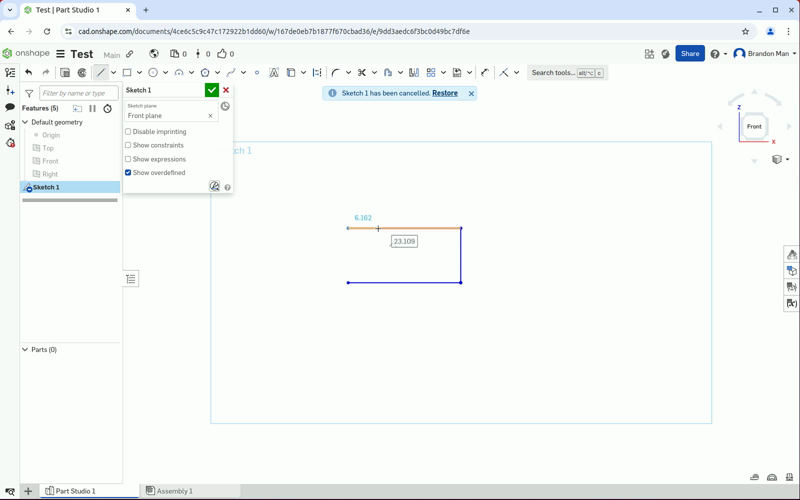
key_down(shift)
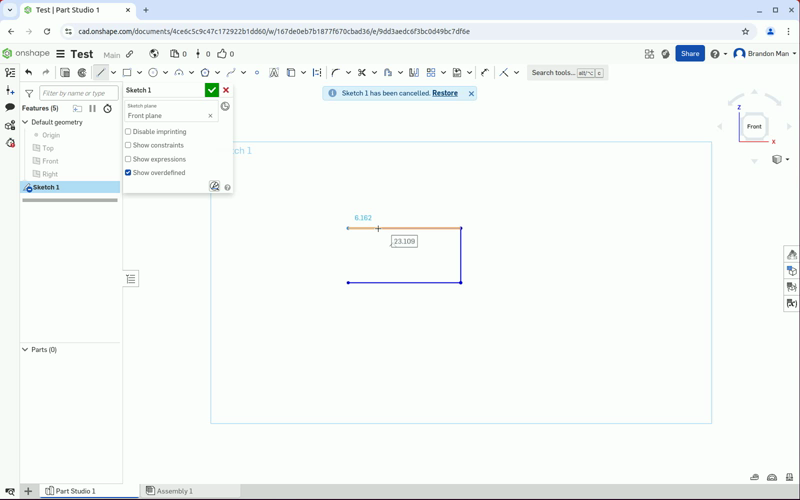
mouse_move(348, 282)
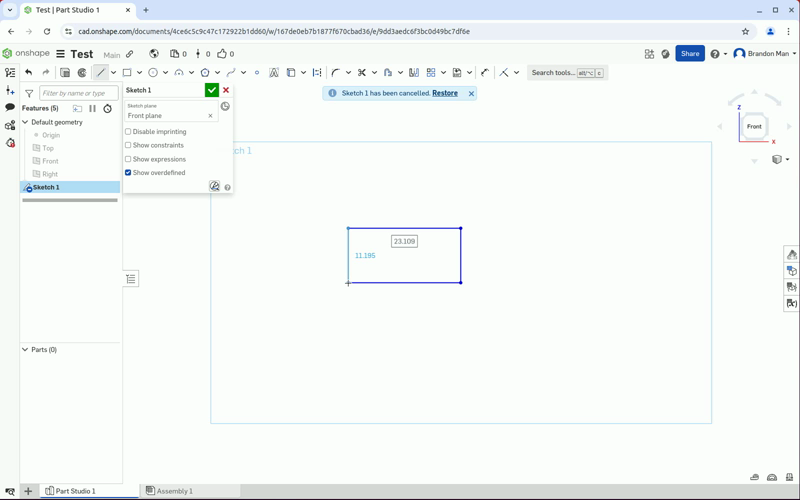
key_up(shift)
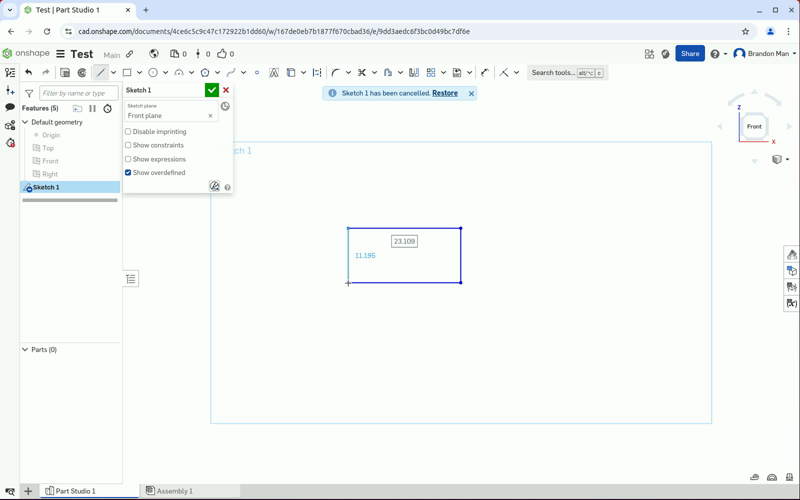
click(348, 282)
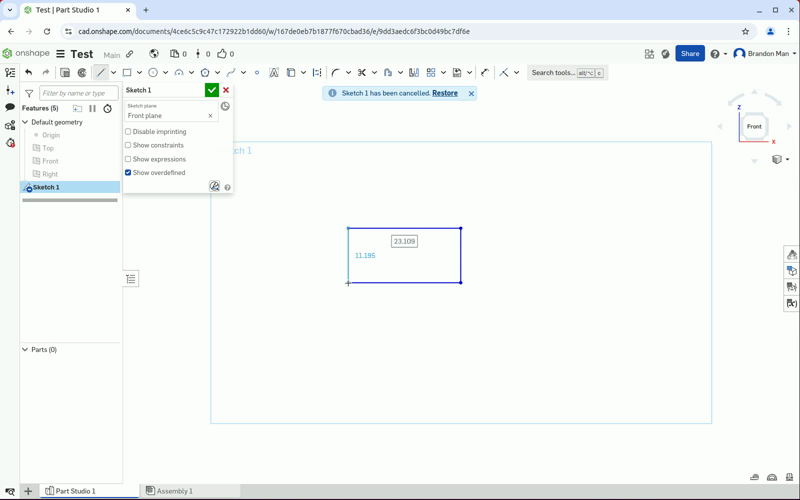
key(esc)
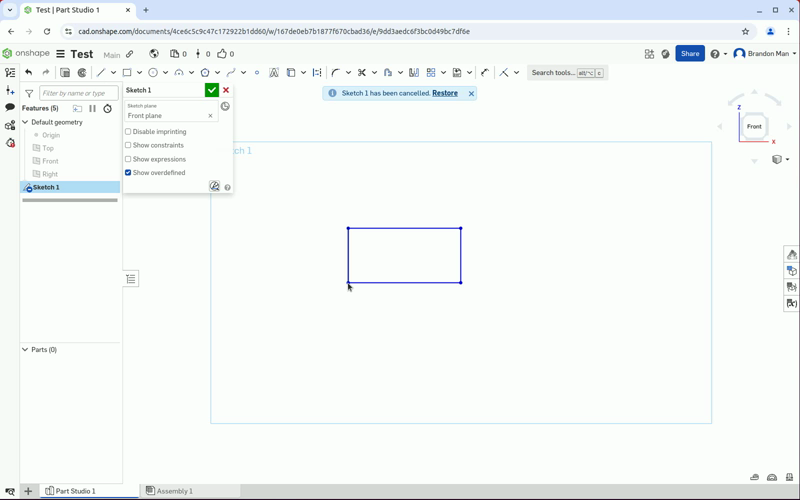
mouse_move(423, 244)
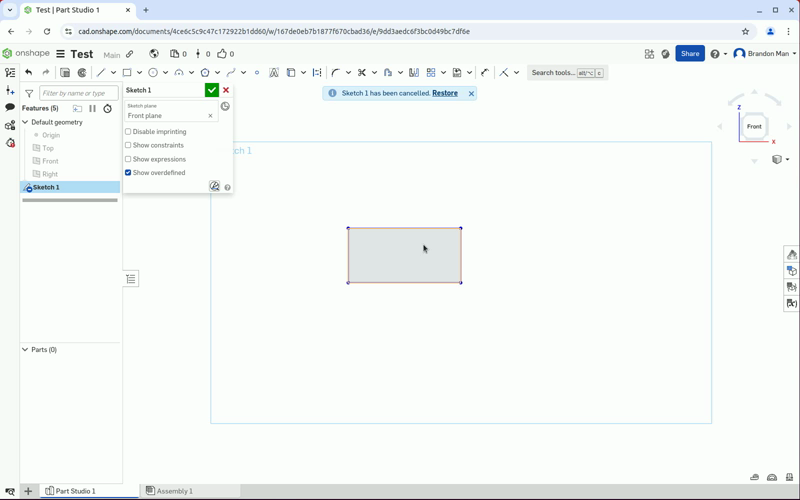
click(423, 244)
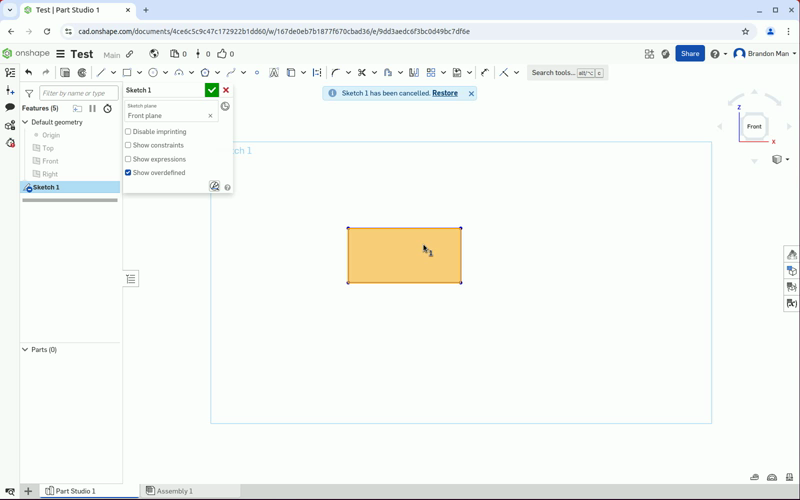
mouse_move(73, 352)
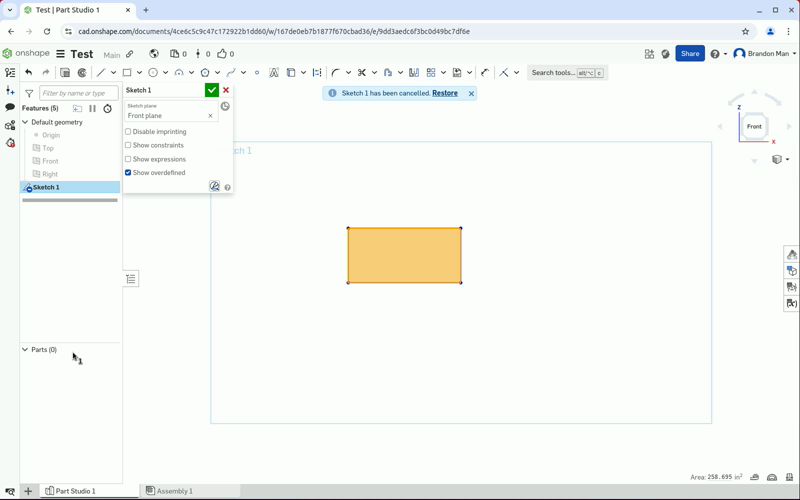
key(shift+y)
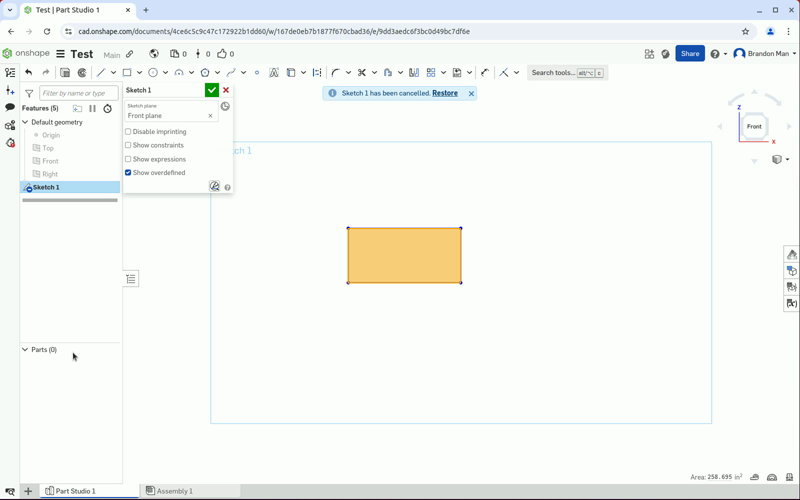
key(shift+e)
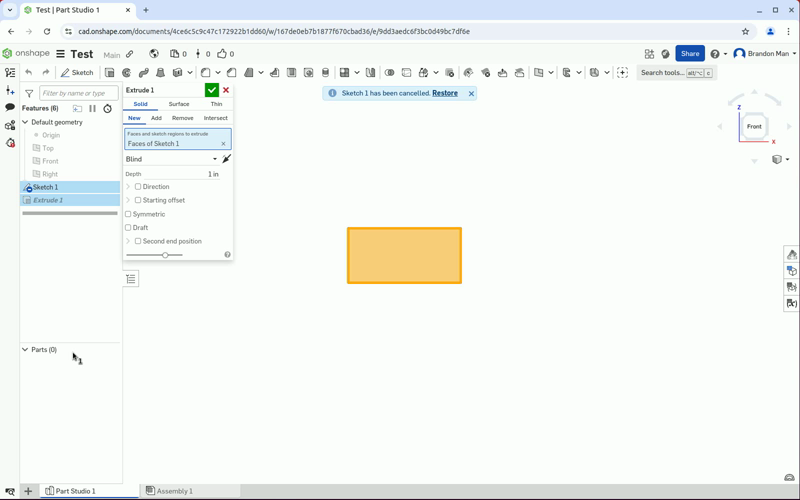
mouse_move(143, 106)
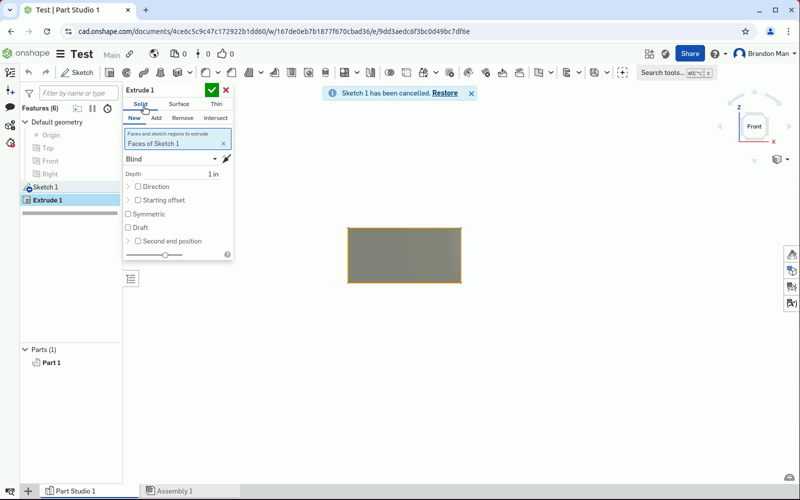
click(143, 106)
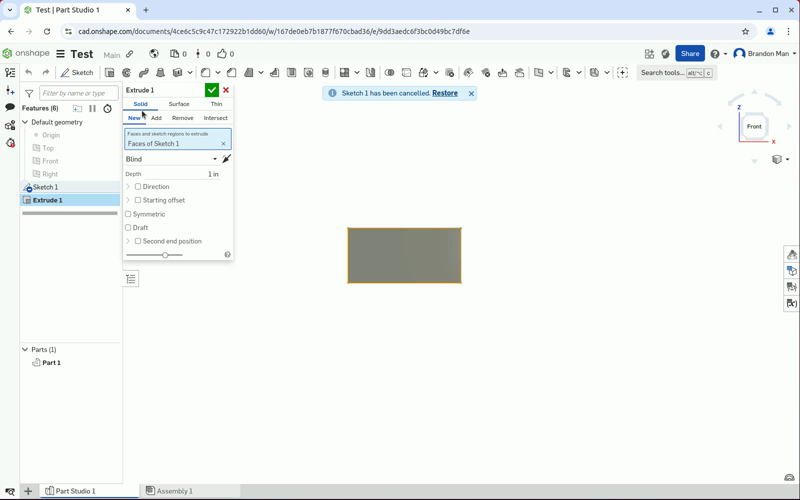
mouse_move(137, 120)
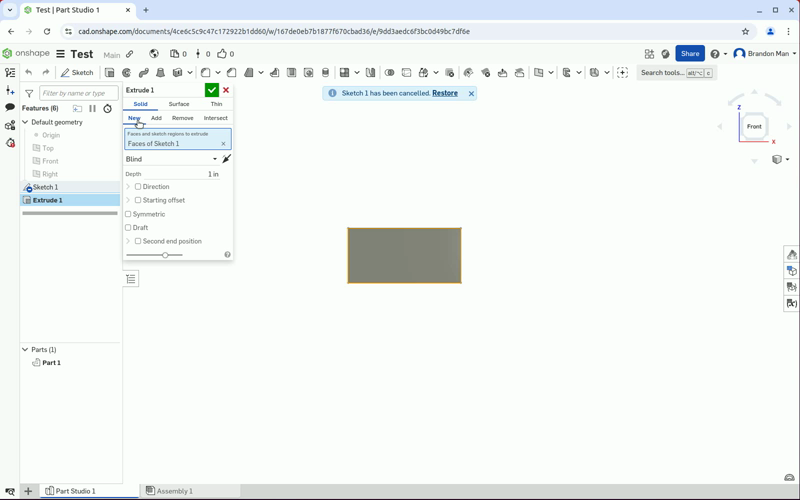
click(137, 120)
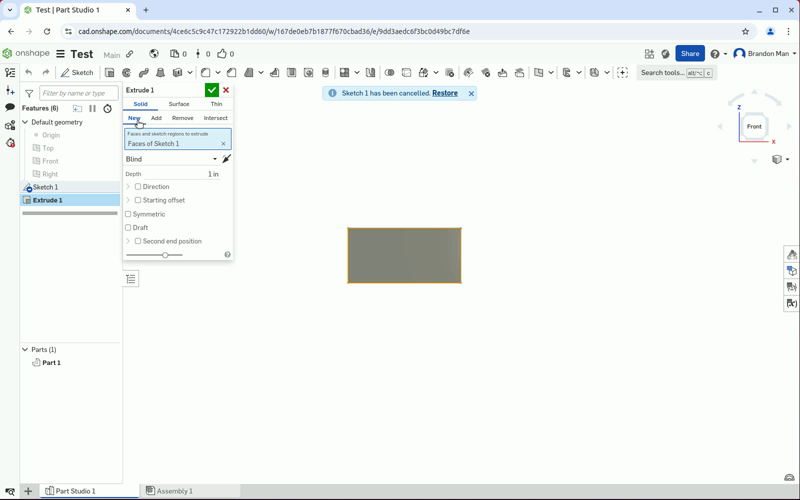
key(tab, 4)
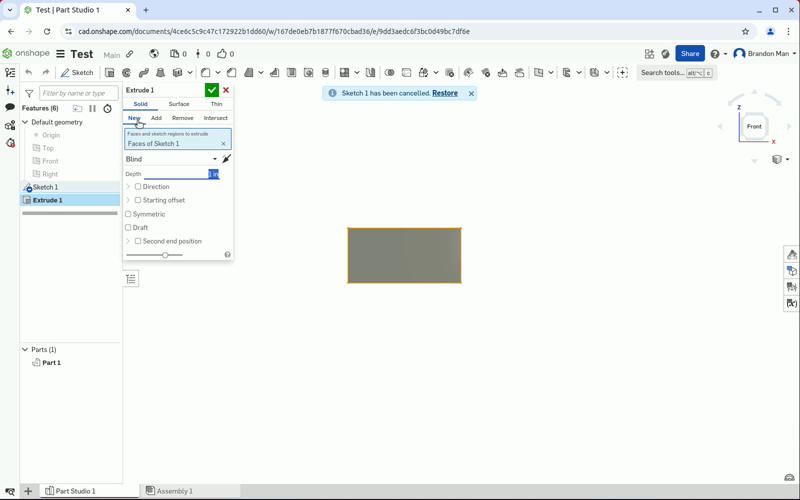
text(4.574)
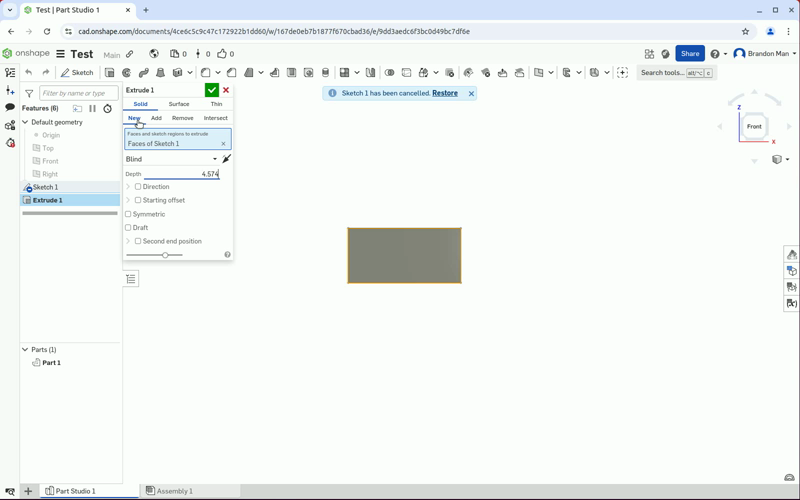
key(enter)
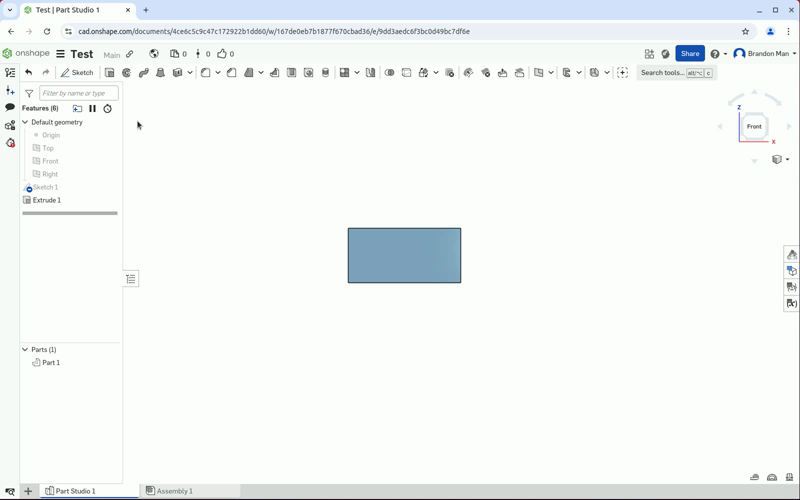
key(shift+h)
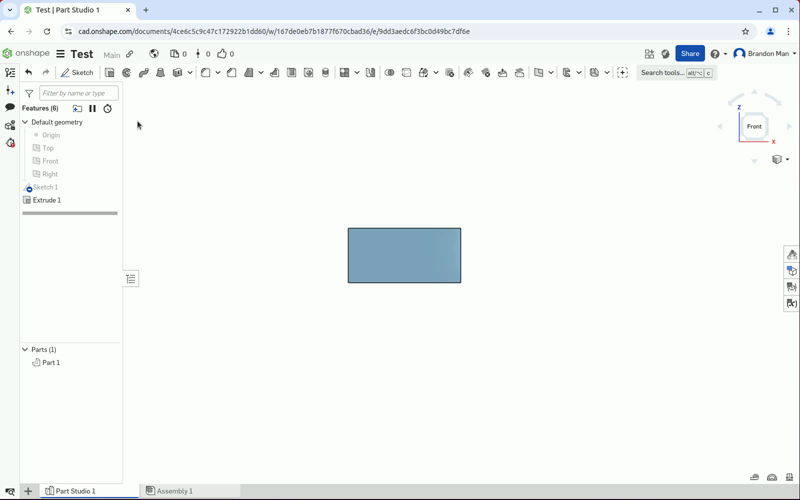
key(shift+h)
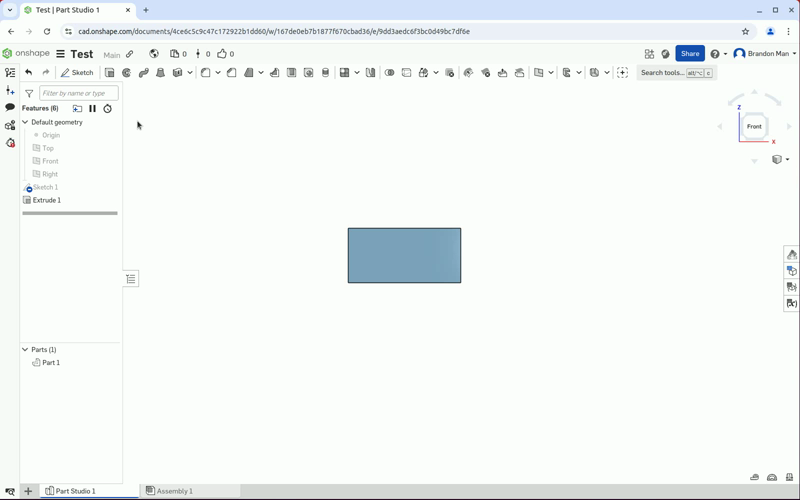
mouse_move(73, 189)
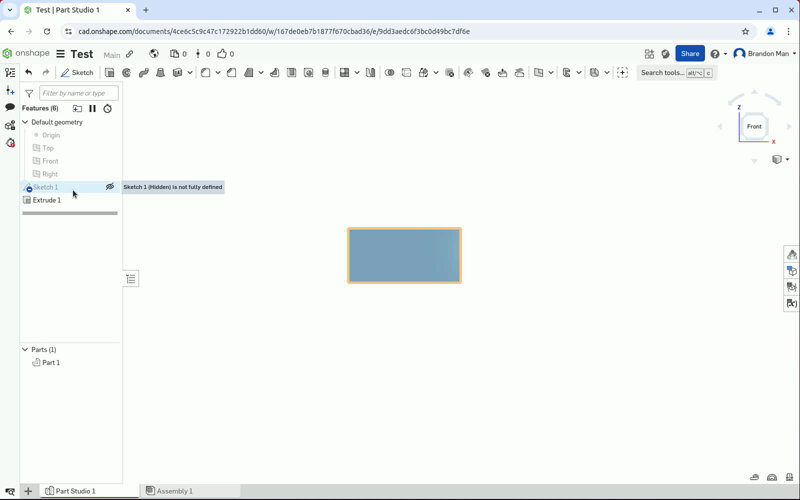
click(73, 189)
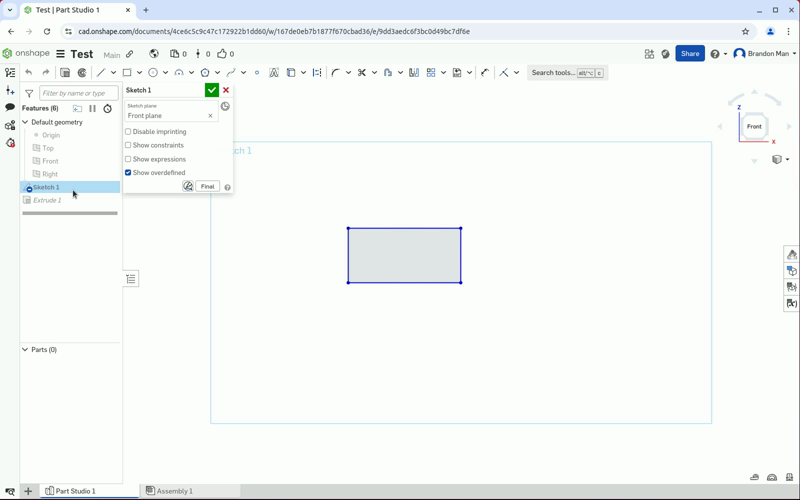
mouse_move(229, 92)
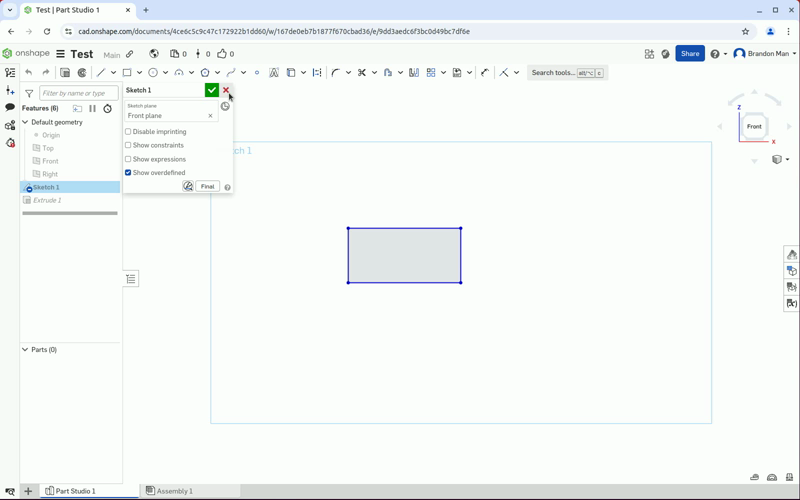
click(229, 92)
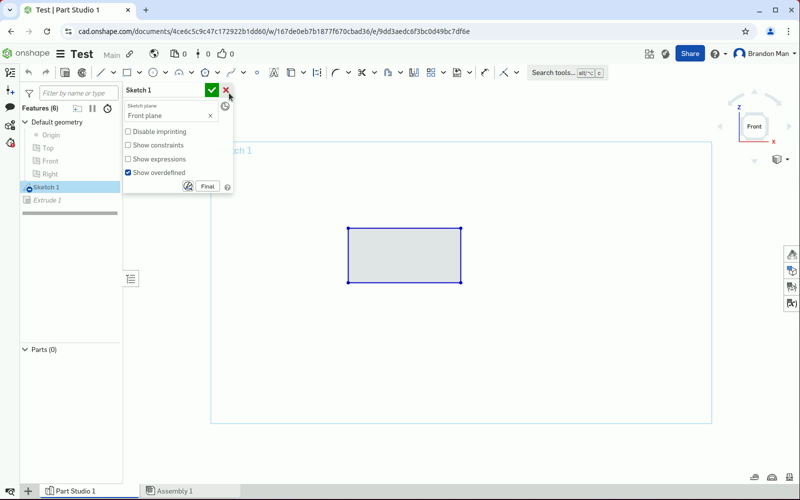
key(shift+s)
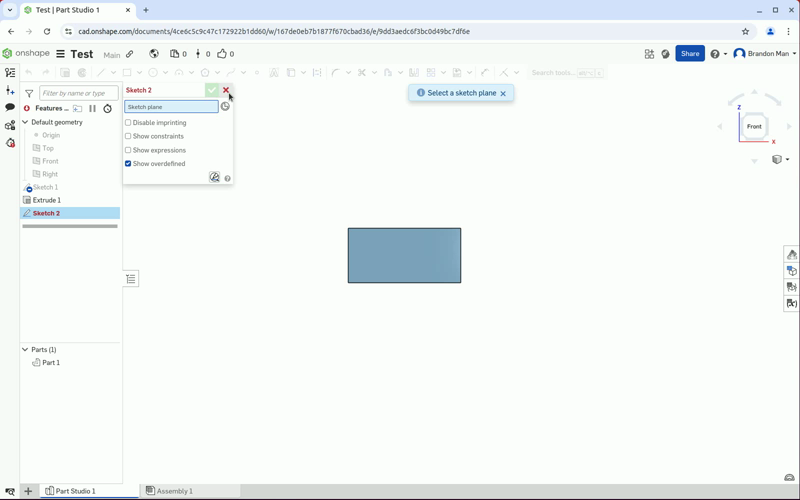
mouse_move(73, 163)
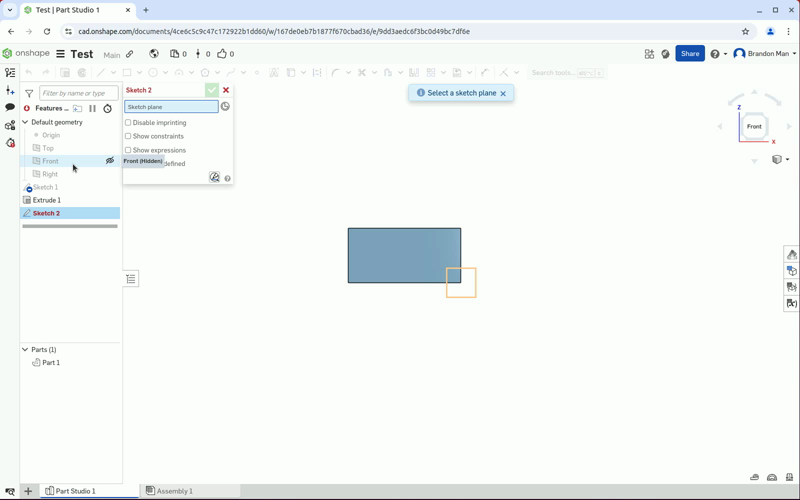
click(73, 163)
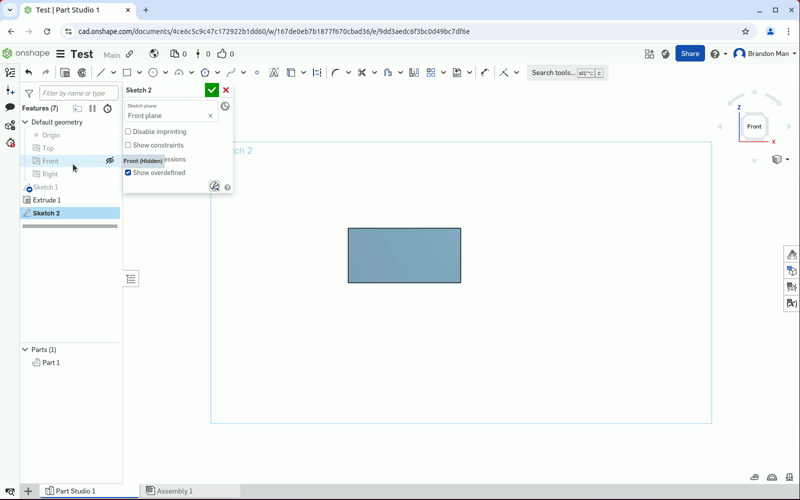
mouse_move(73, 352)
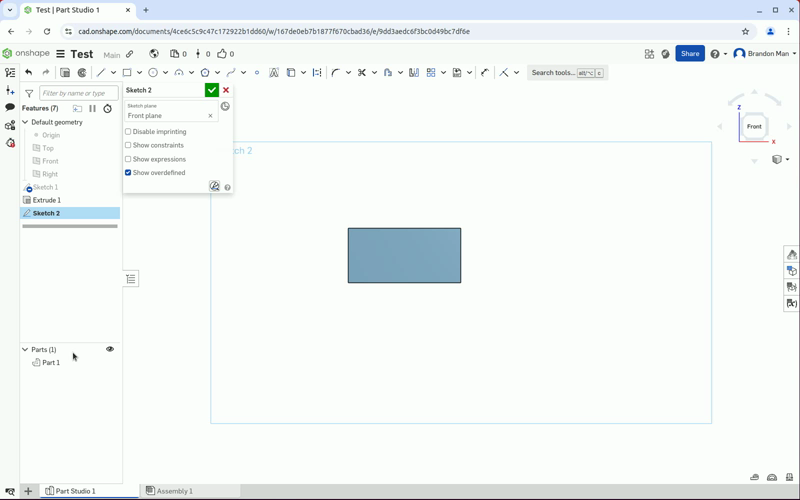
key(y)
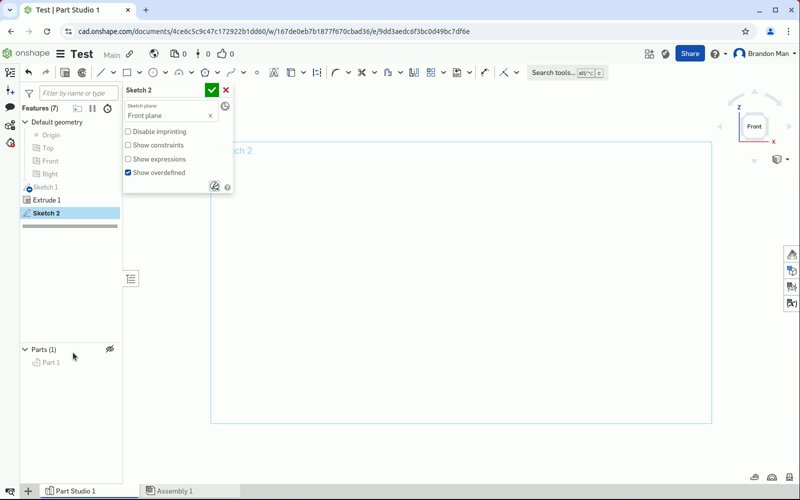
key(c)
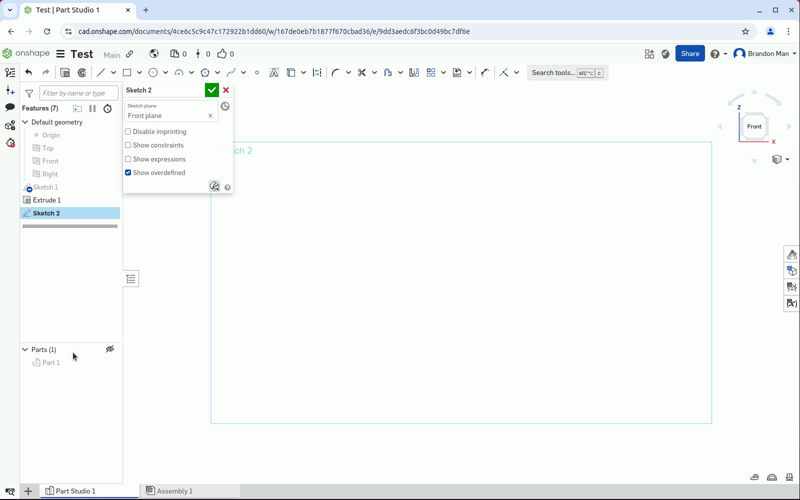
key_down(shift)
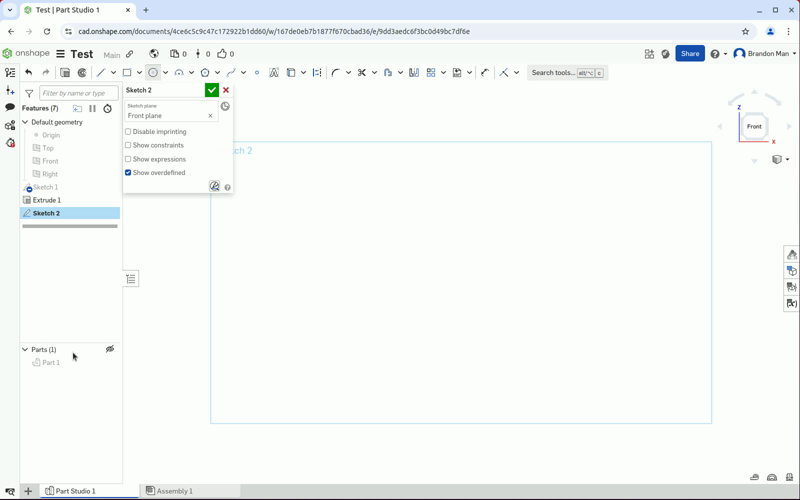
mouse_move(377, 255)
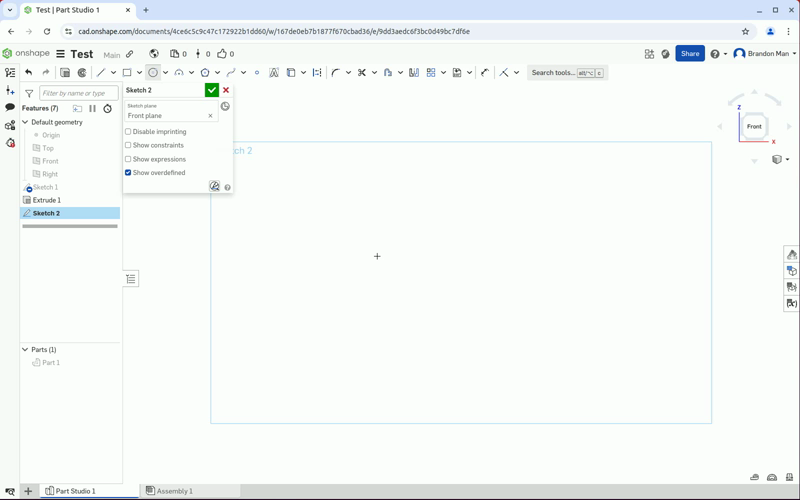
click(377, 255)
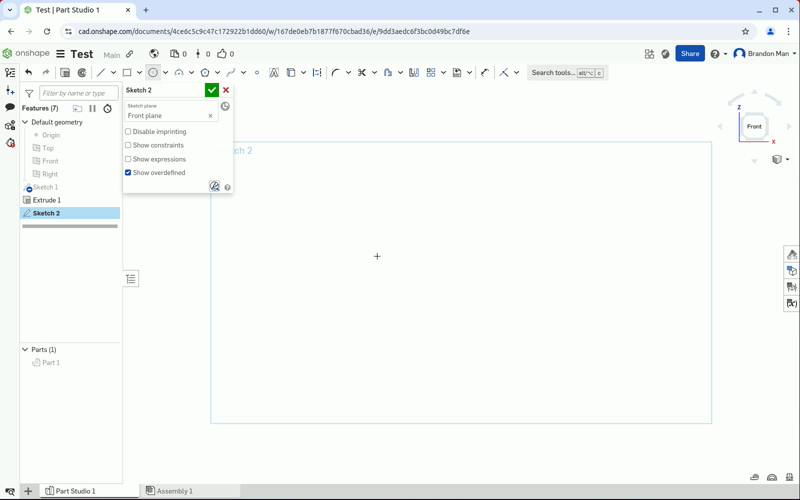
key_up(shift)
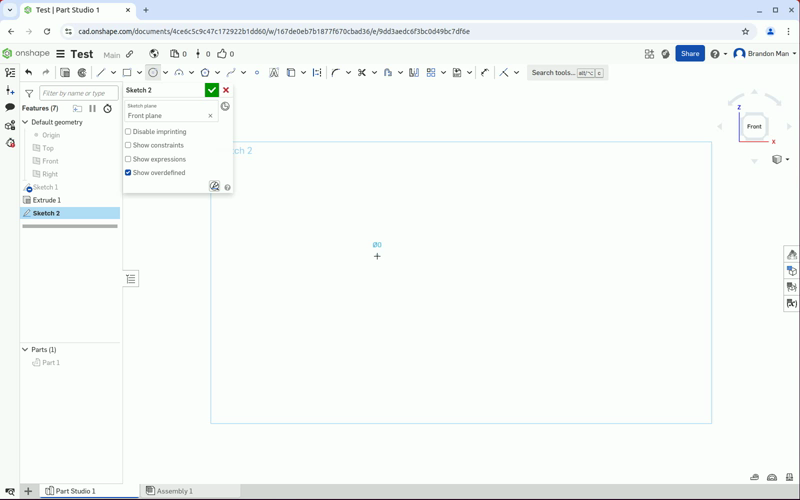
mouse_move(394, 255)
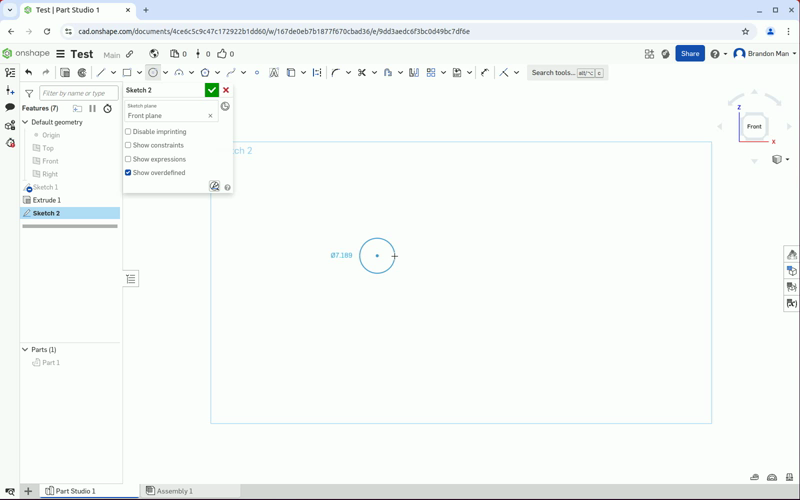
click(394, 255)
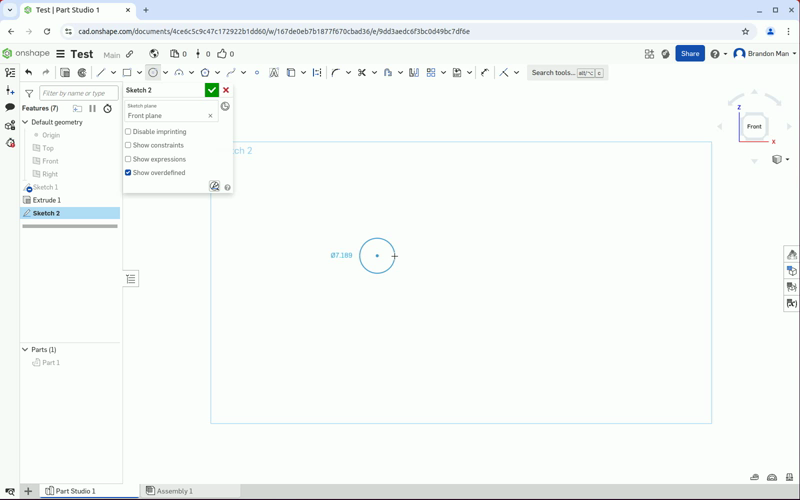
key(esc)
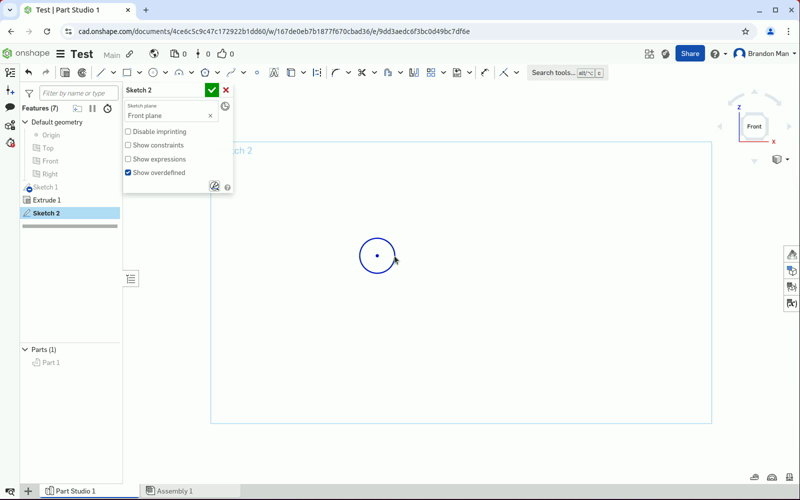
mouse_move(370, 261)
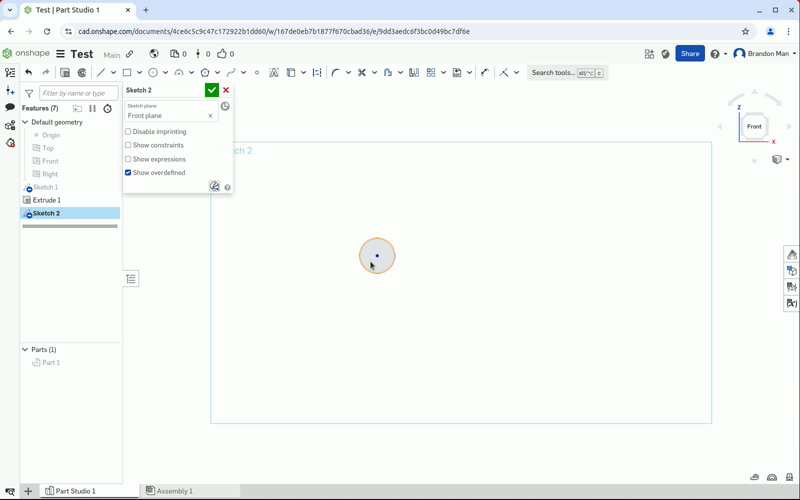
scroll(6)
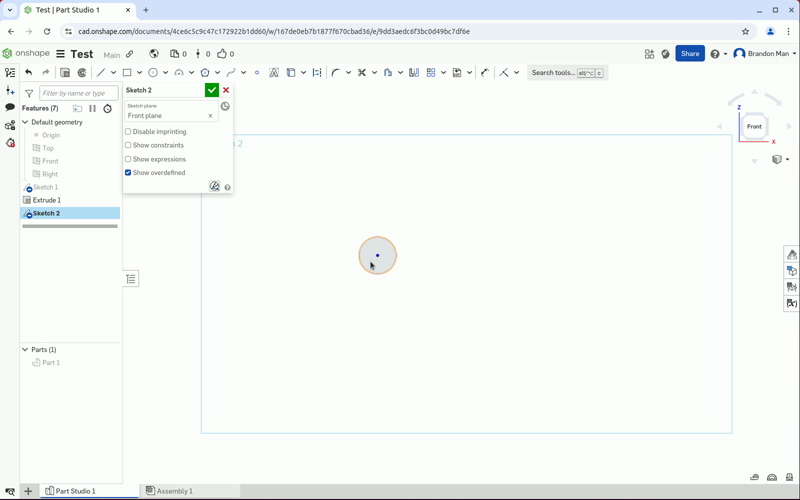
scroll(6)
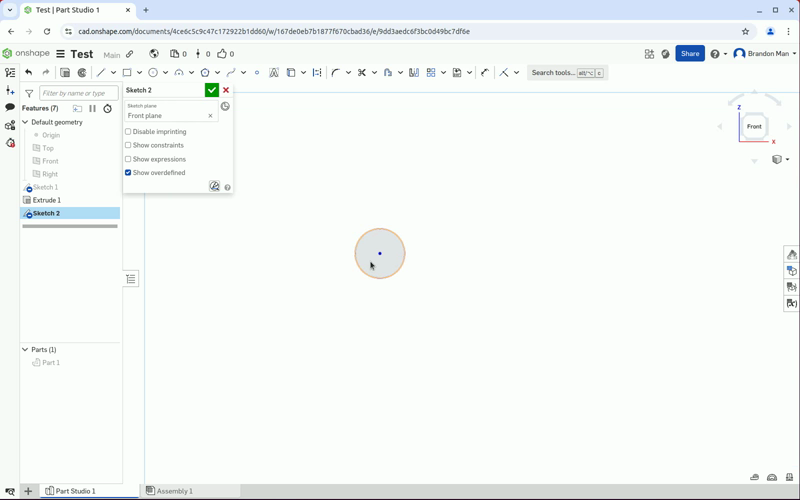
scroll(6)
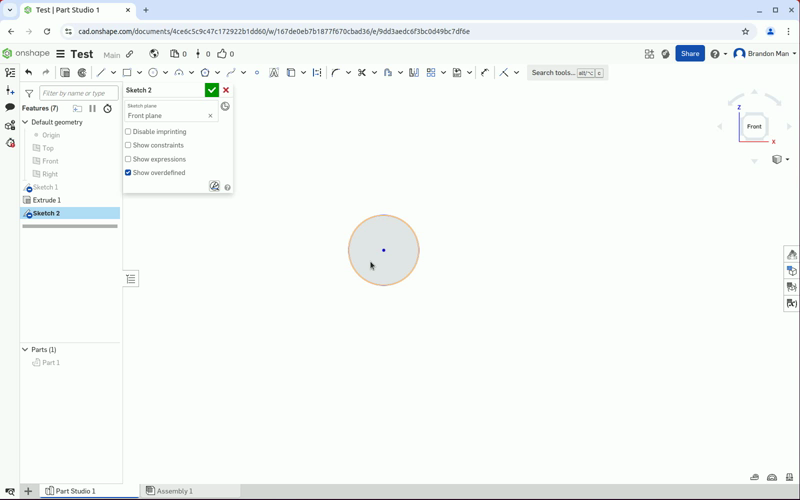
scroll(6)
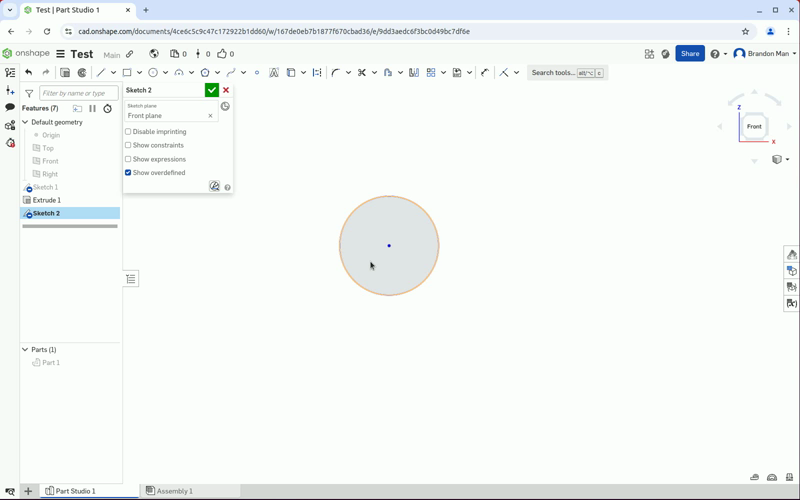
scroll(6)
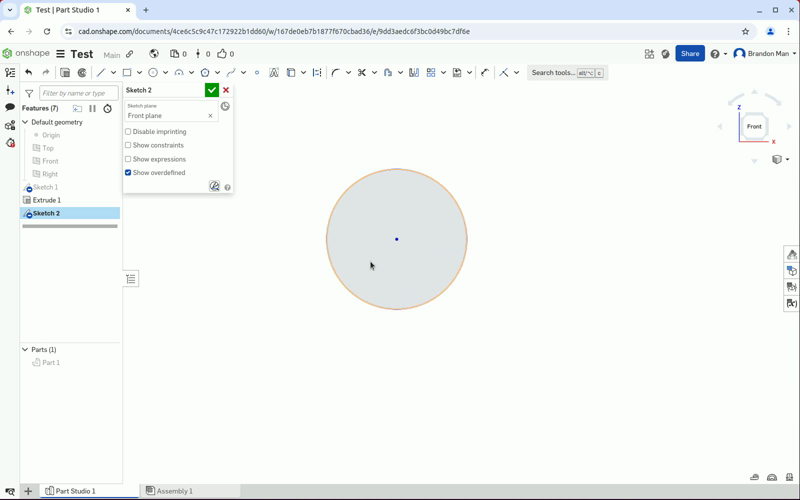
scroll(6)
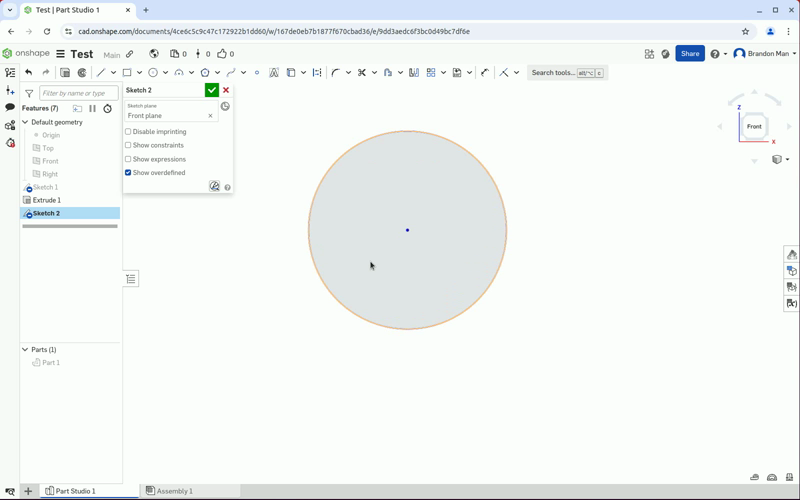
scroll(6)
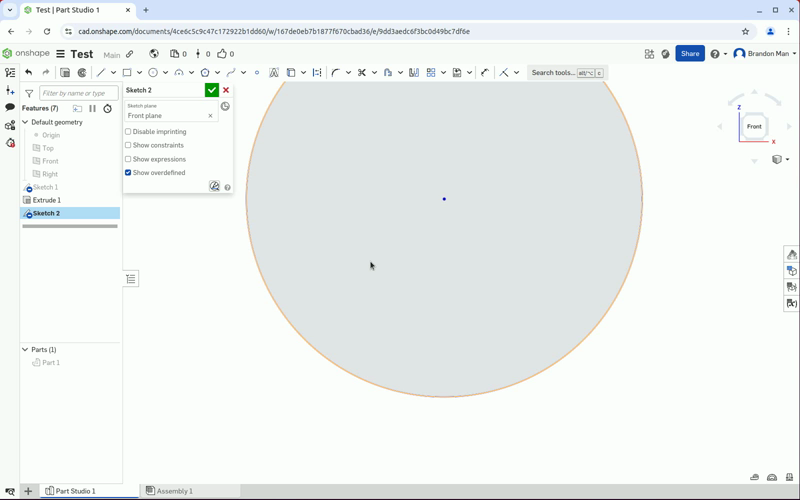
click(370, 261)
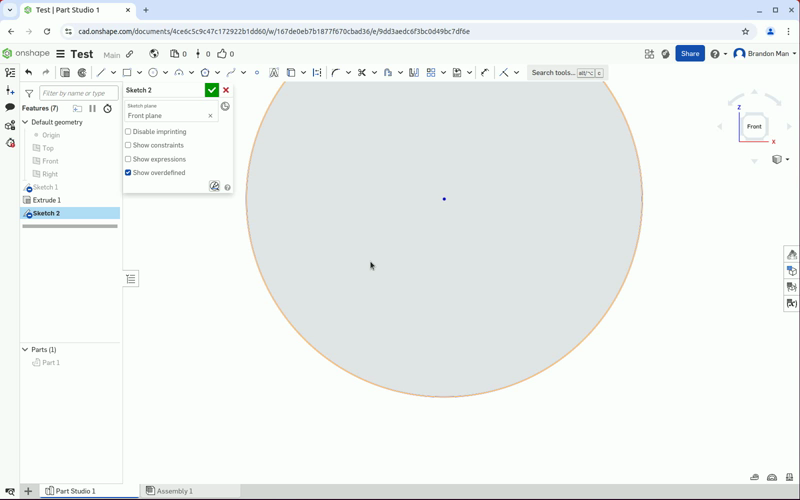
scroll(-6)
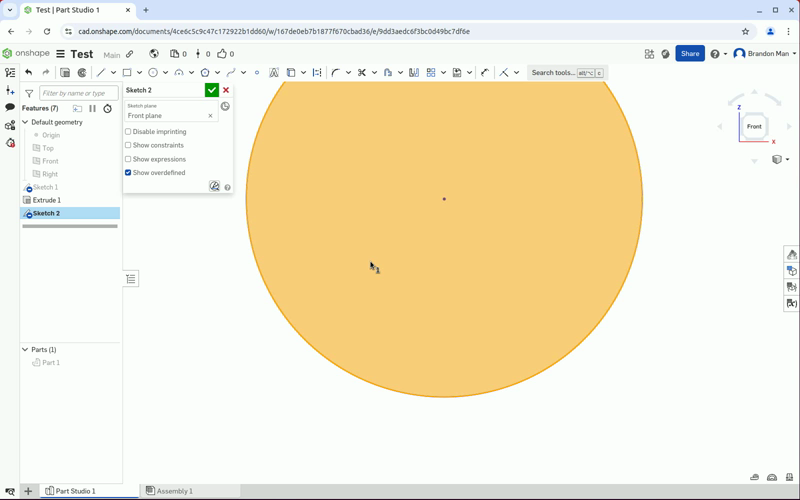
scroll(-6)
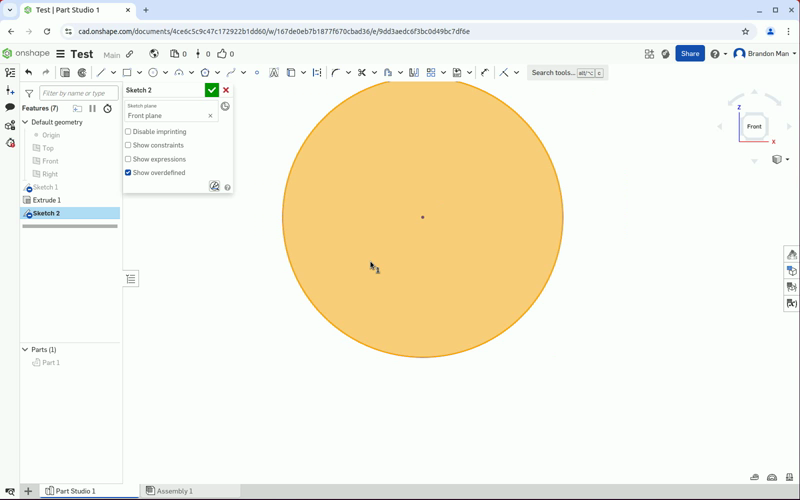
scroll(-6)
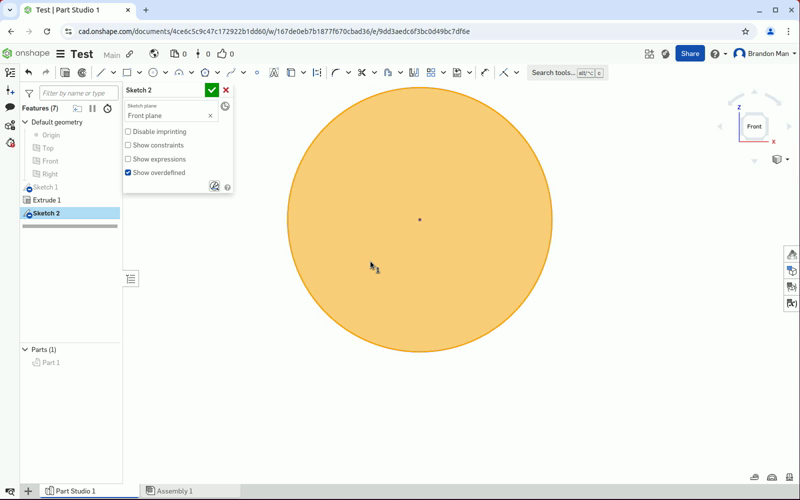
scroll(-6)
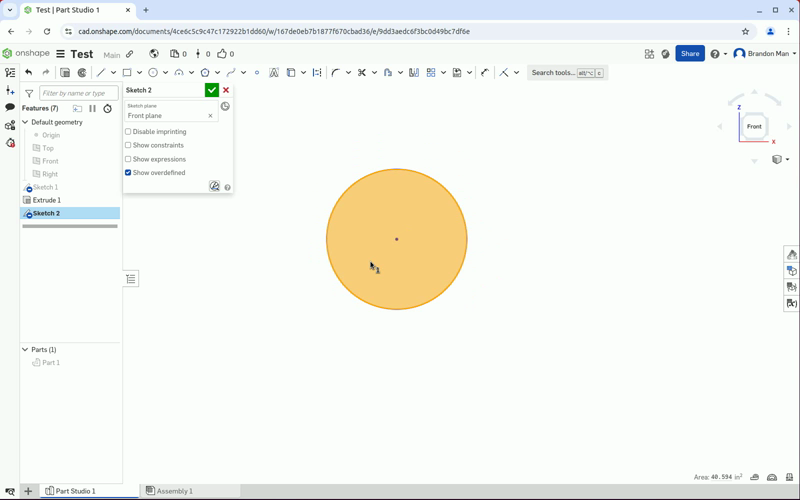
scroll(-6)
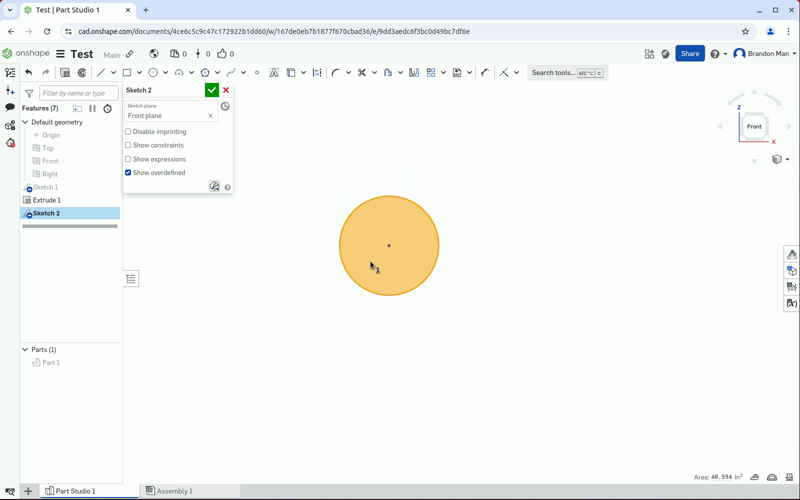
scroll(-6)
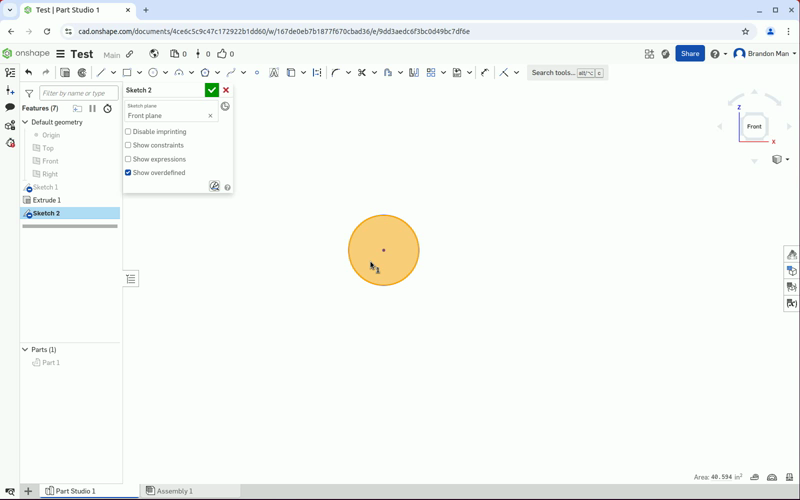
scroll(-6)
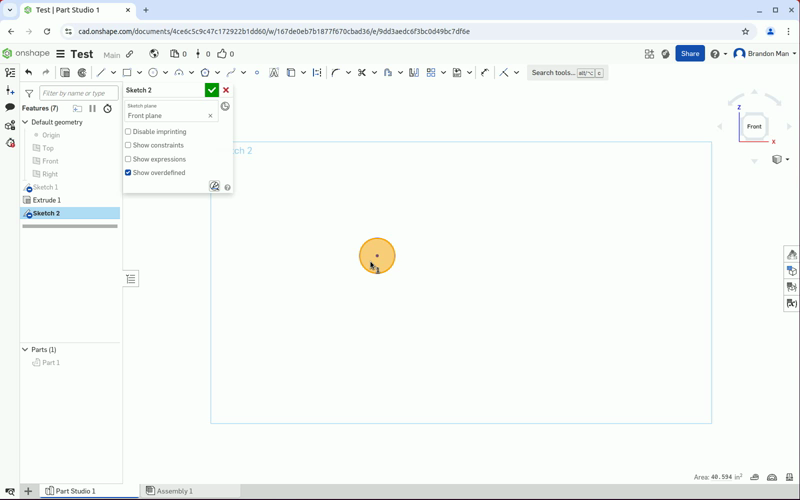
mouse_move(73, 352)
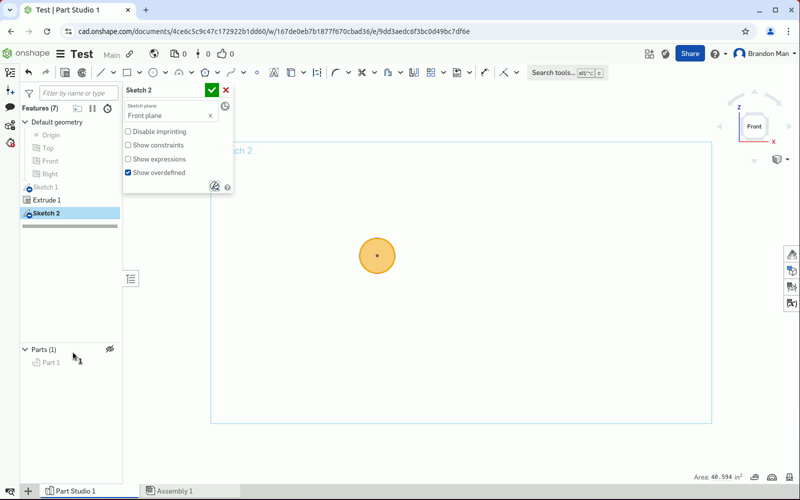
key(shift+y)
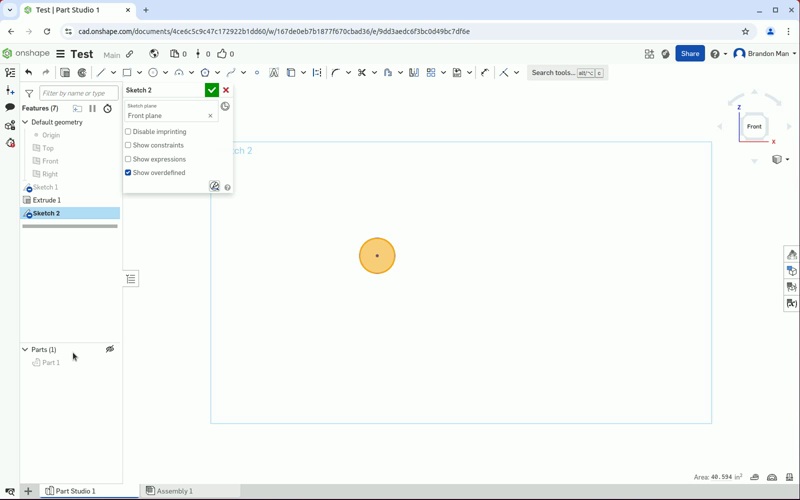
key(shift+e)
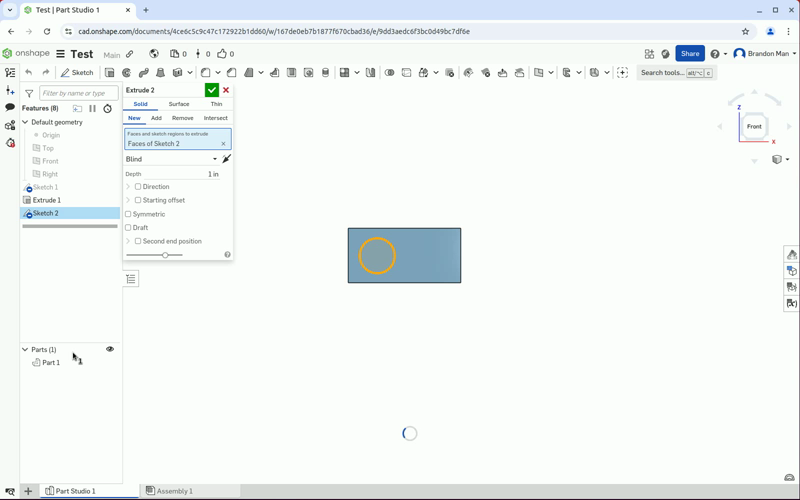
mouse_move(143, 106)
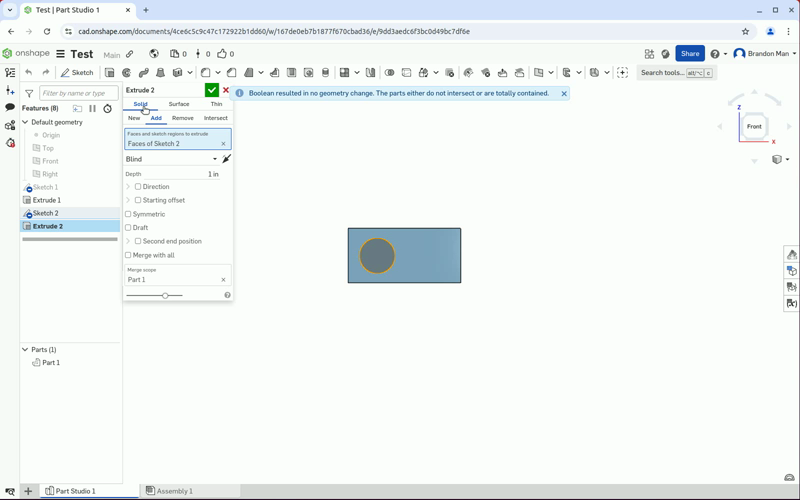
click(143, 106)
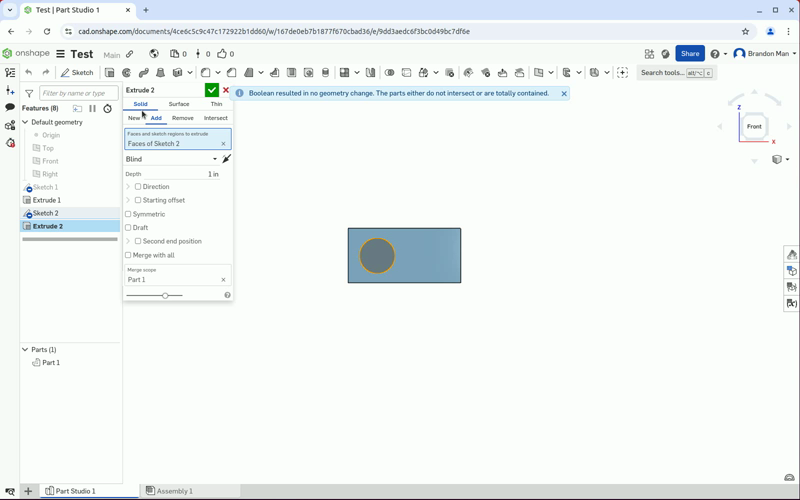
mouse_move(137, 120)
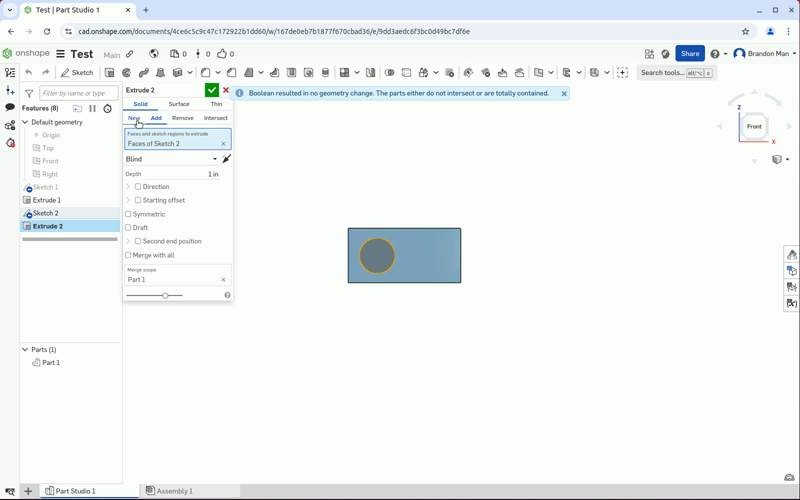
click(137, 120)
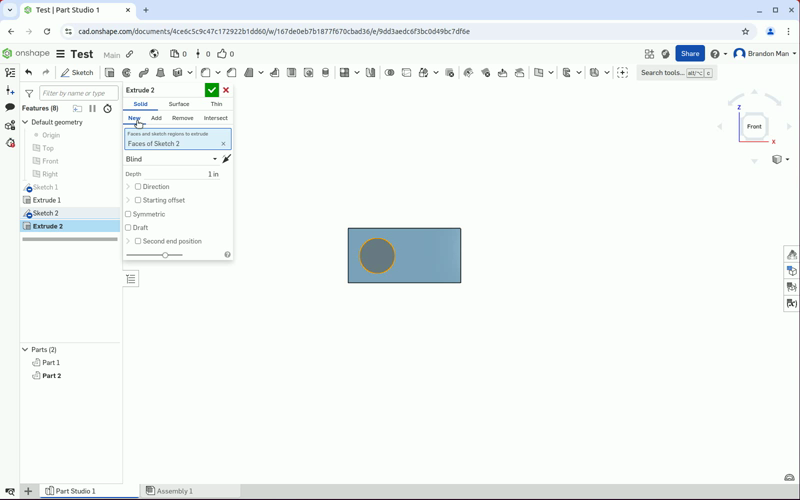
key(tab, 4)
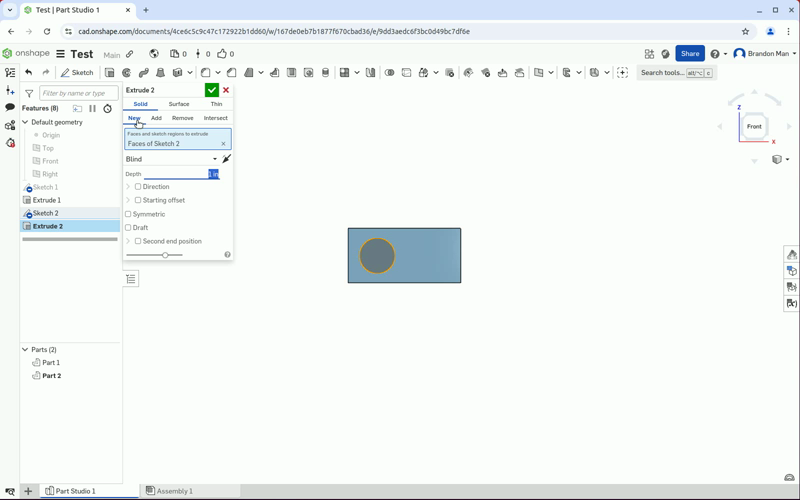
text(-2.648)
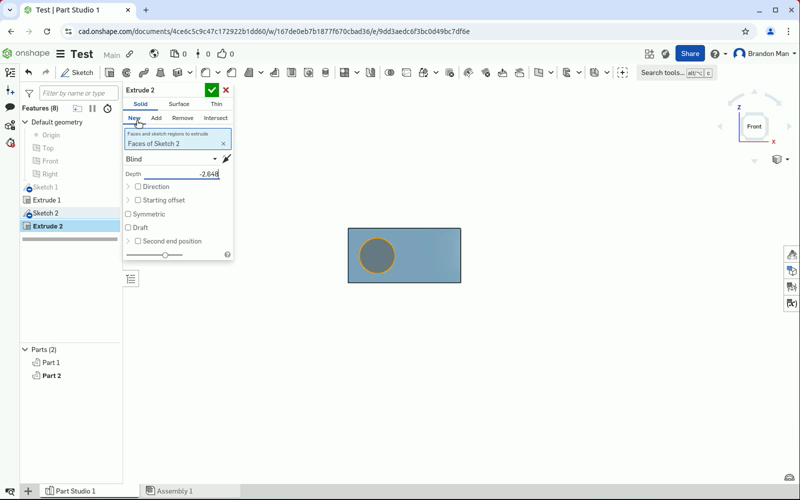
key(enter)
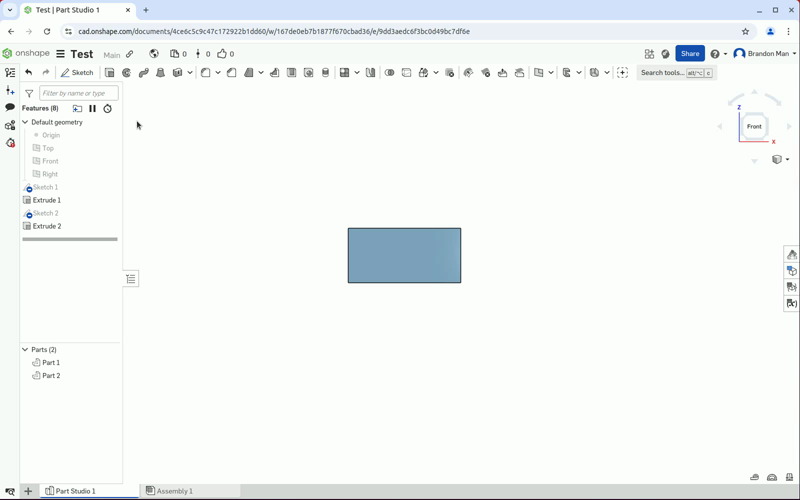
key(shift+h)
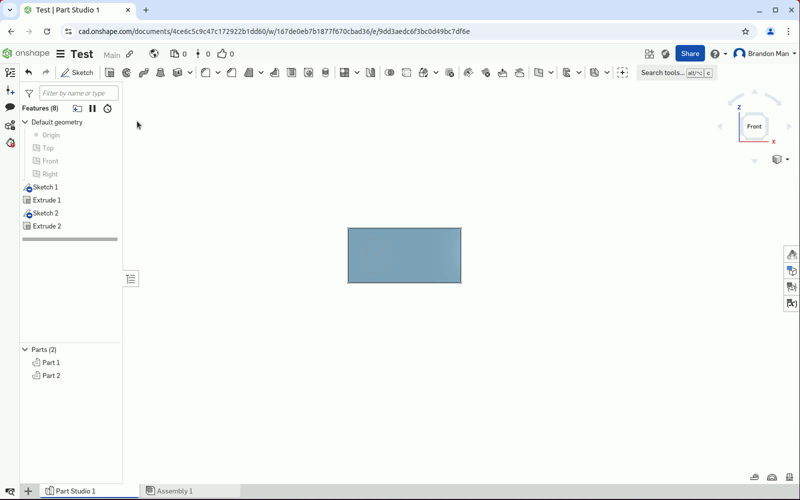
key(shift+h)
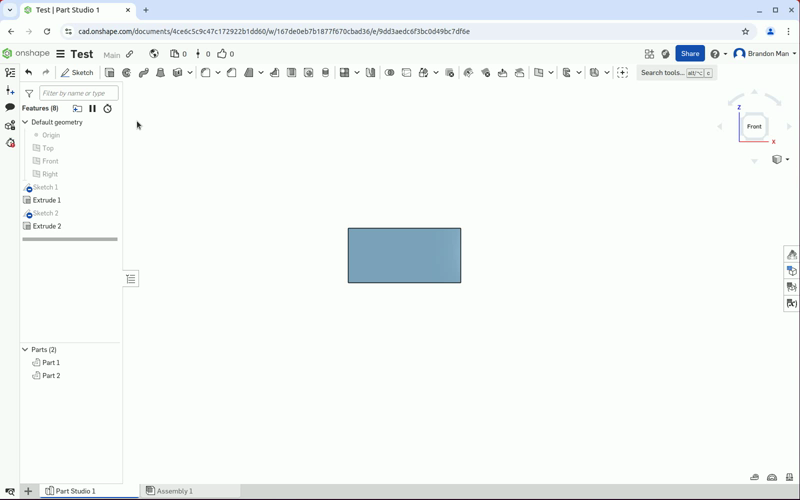
mouse_move(73, 189)
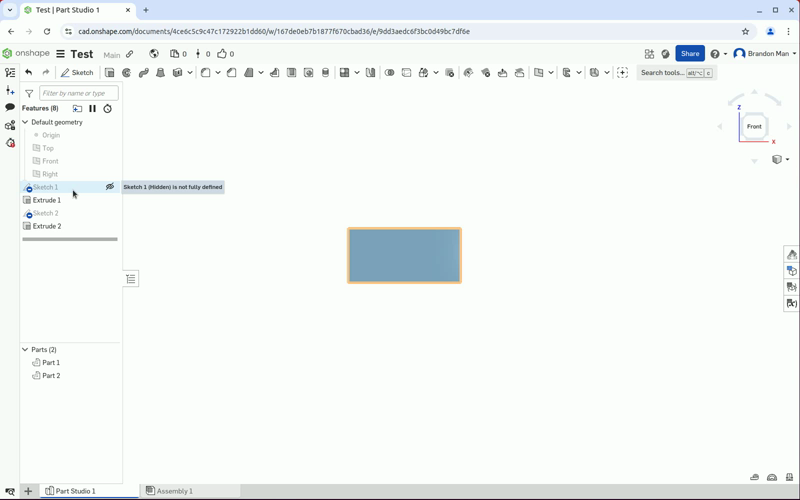
click(73, 189)
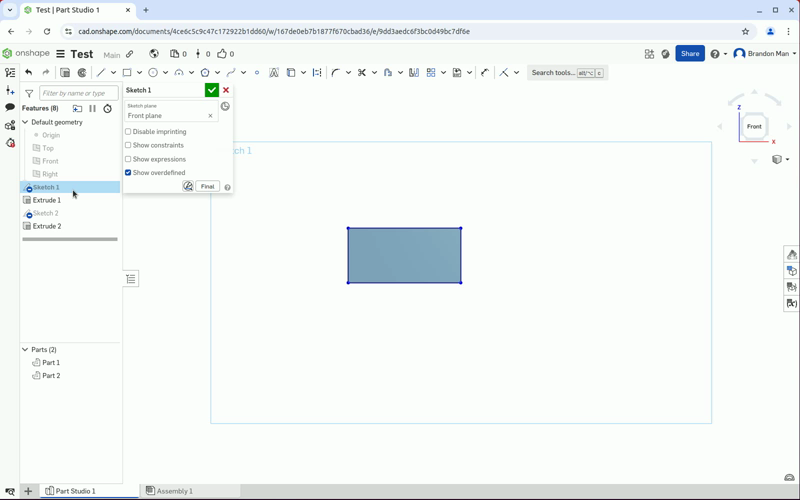
mouse_move(229, 92)
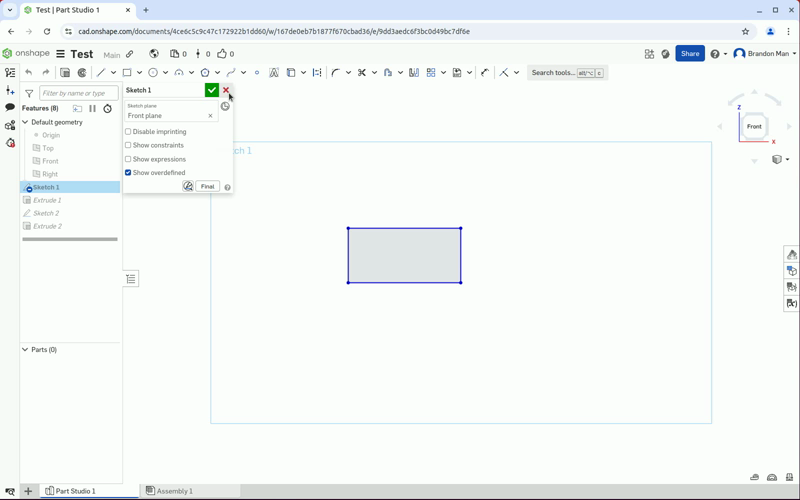
click(229, 92)
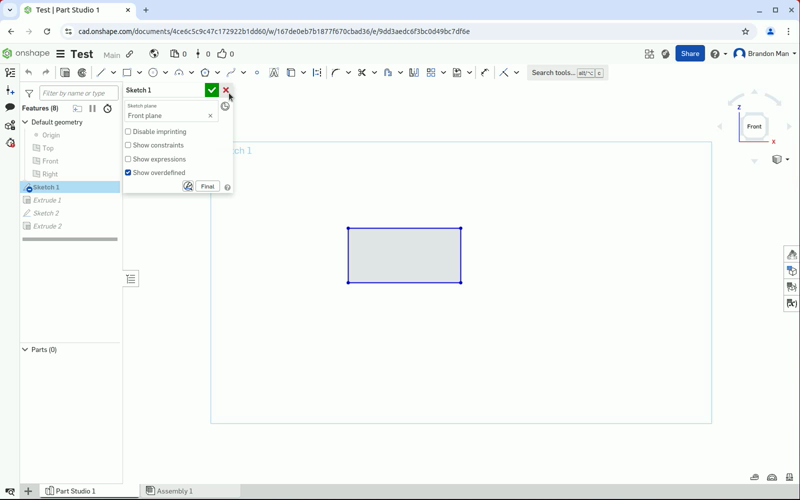
key(shift+s)
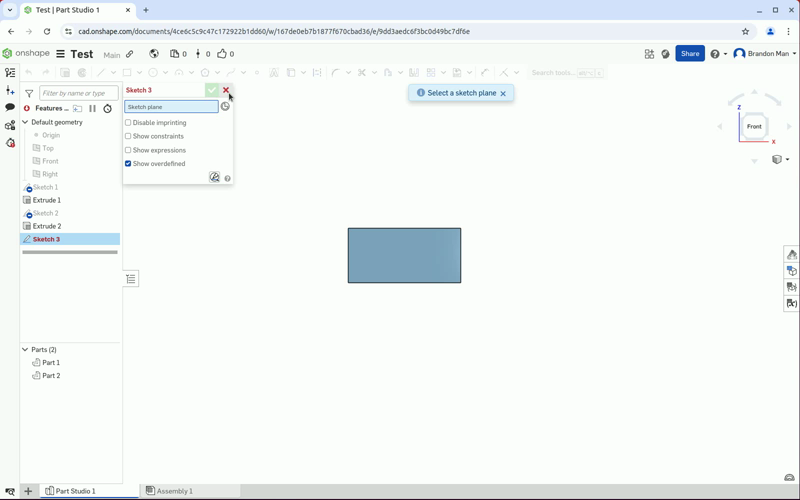
mouse_move(73, 163)
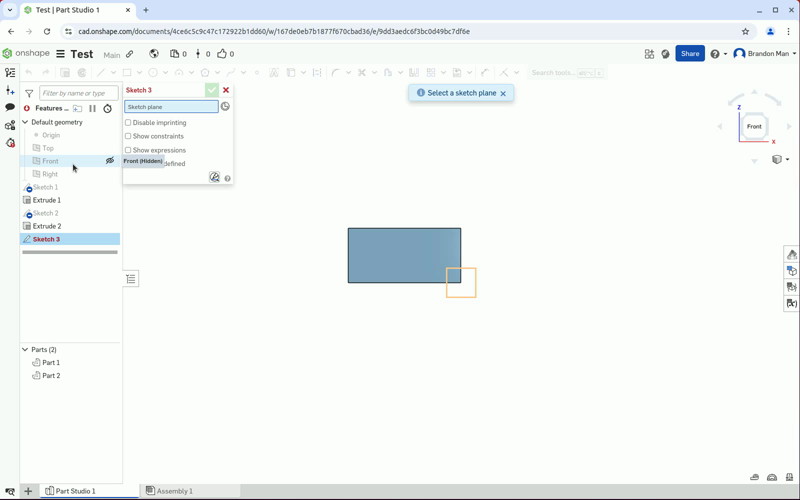
click(73, 163)
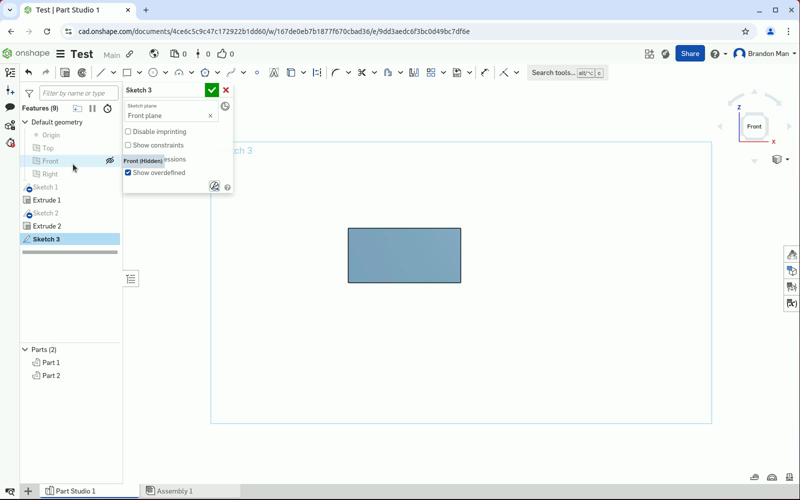
mouse_move(73, 352)
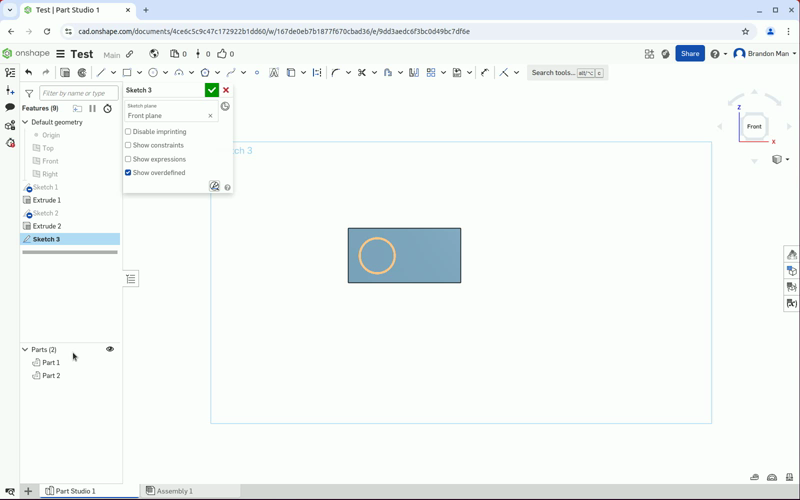
key(y)
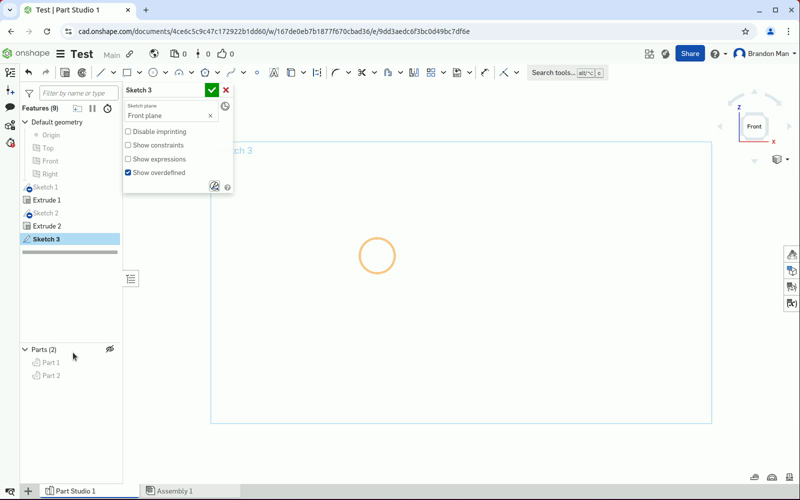
key(c)
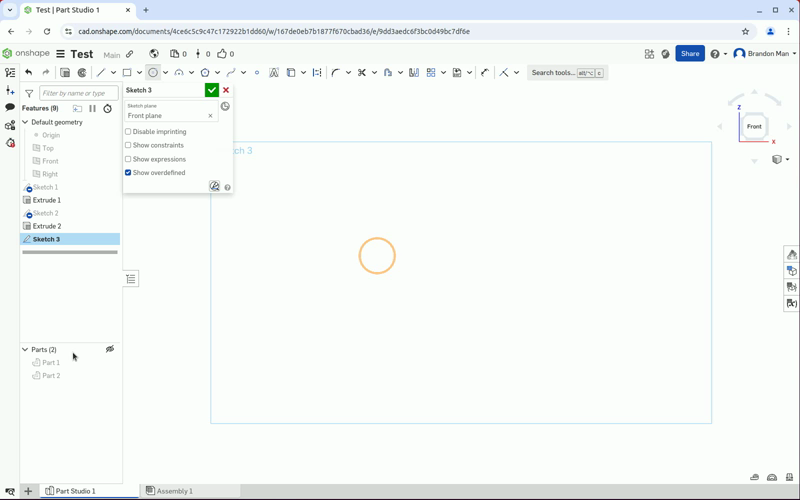
key_down(shift)
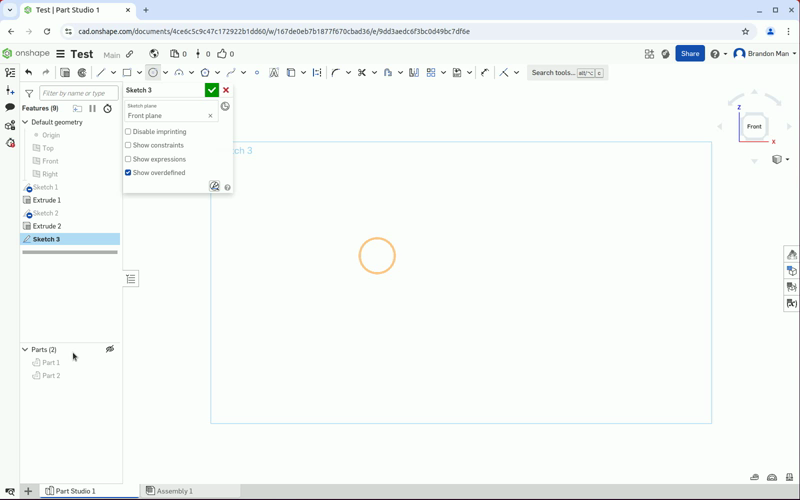
mouse_move(434, 255)
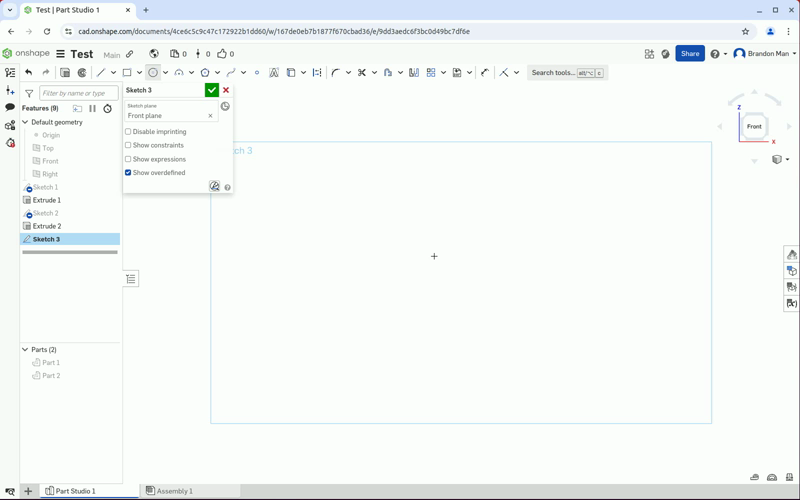
click(434, 255)
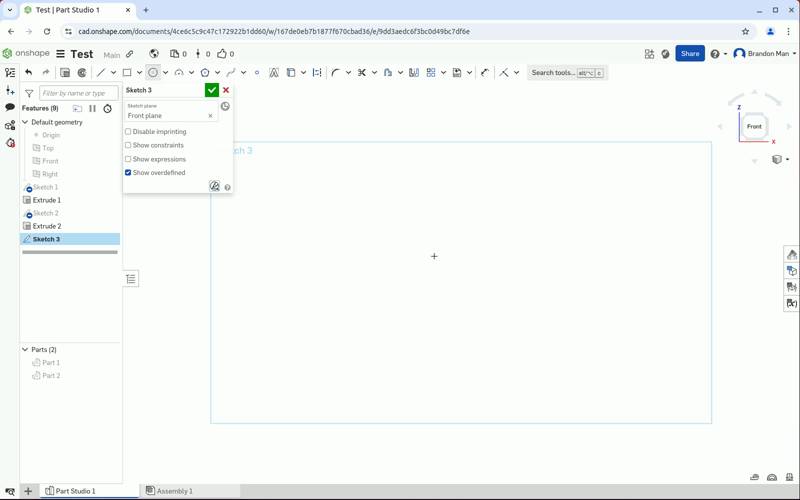
key_up(shift)
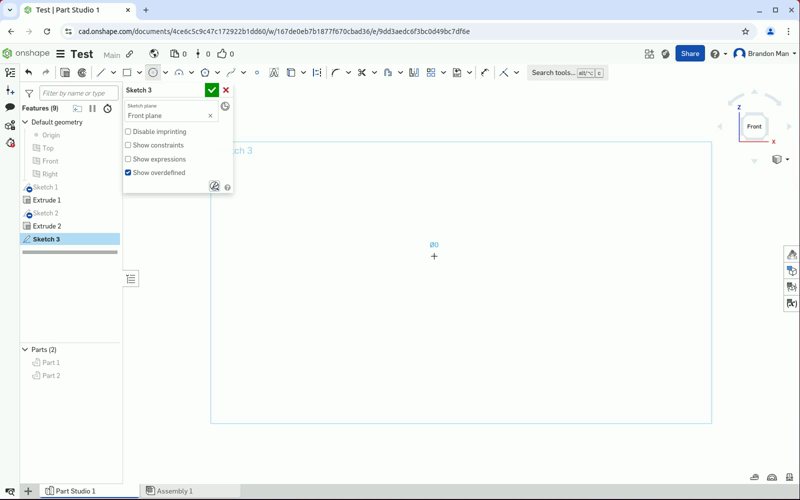
mouse_move(452, 255)
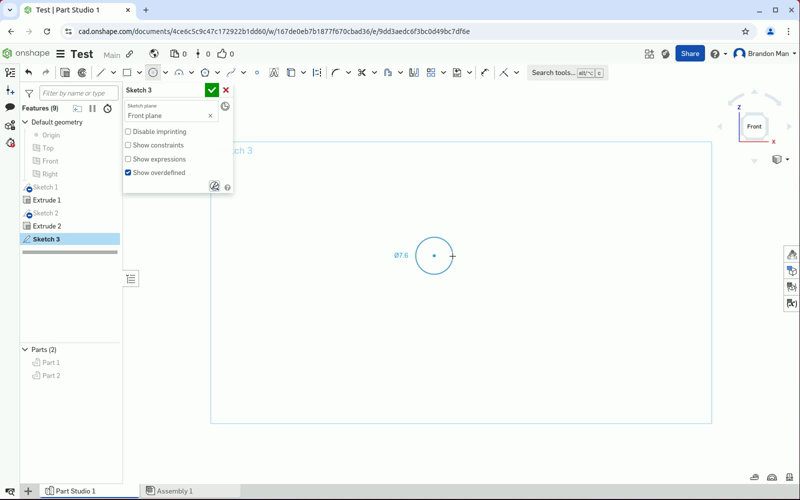
click(452, 255)
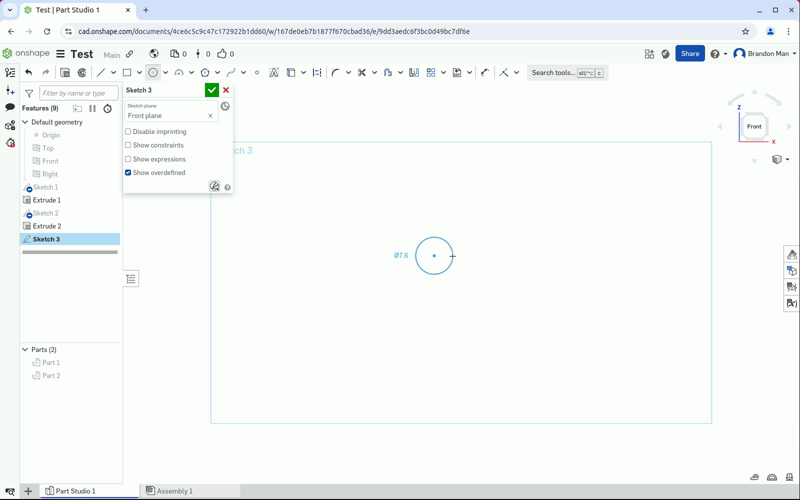
key(esc)
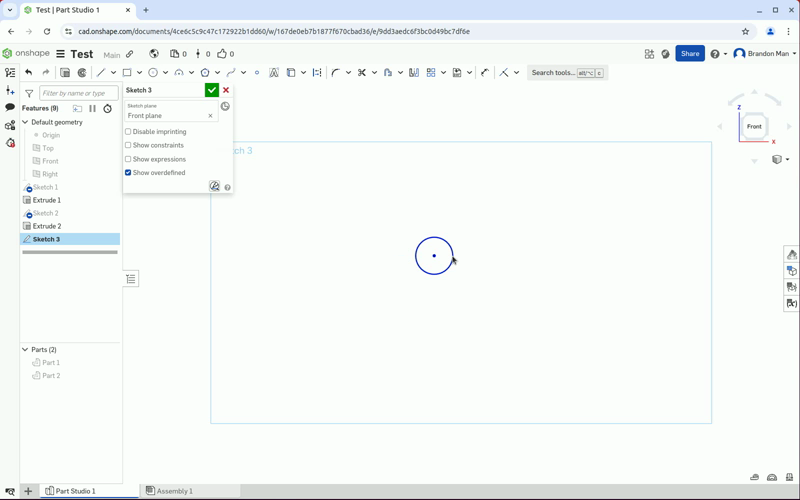
mouse_move(420, 260)
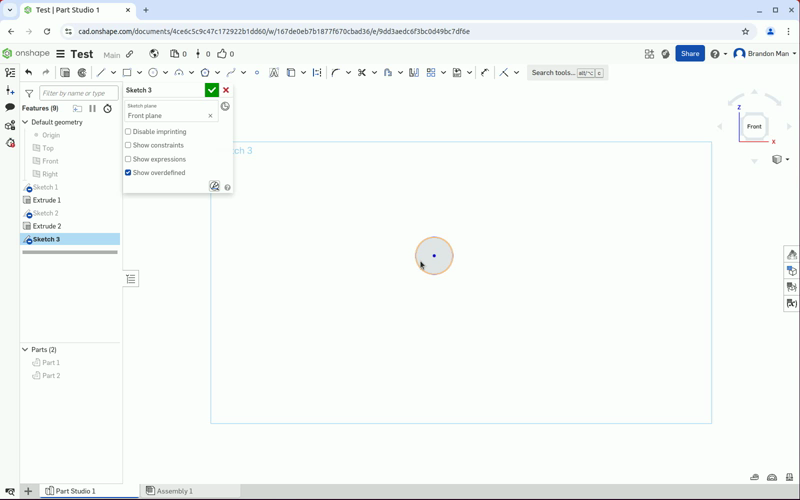
scroll(6)
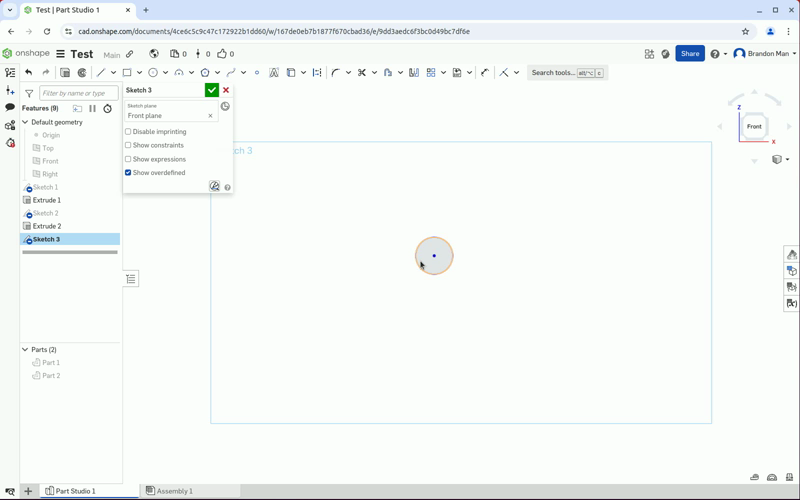
scroll(6)
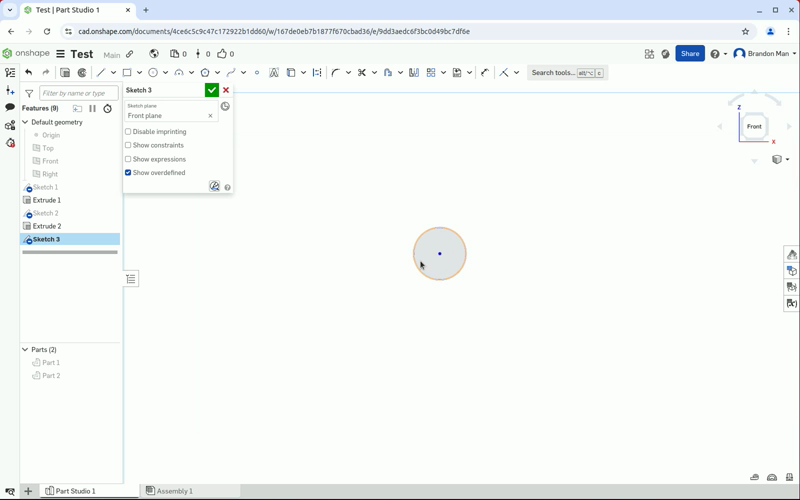
scroll(6)
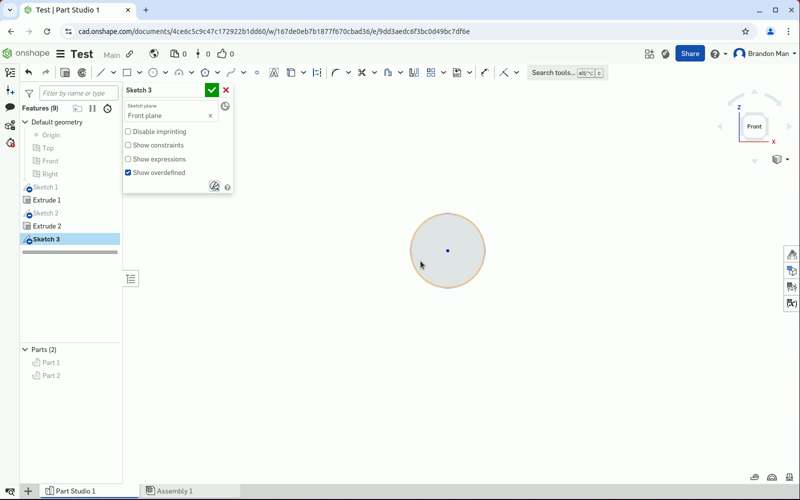
scroll(6)
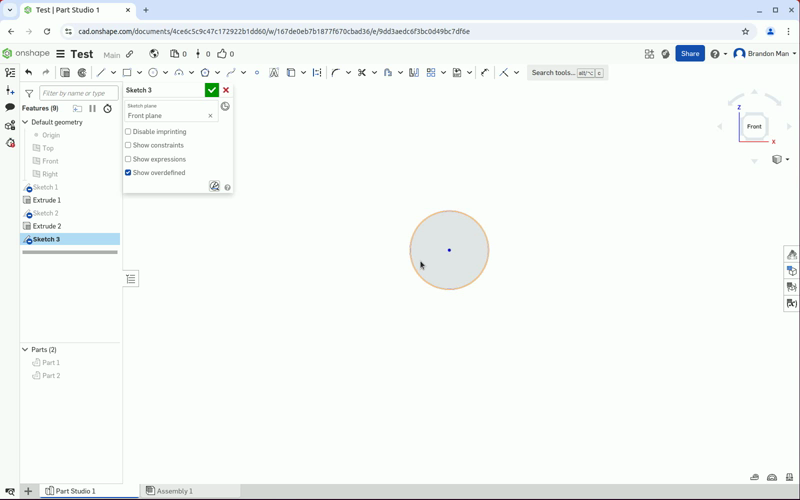
scroll(6)
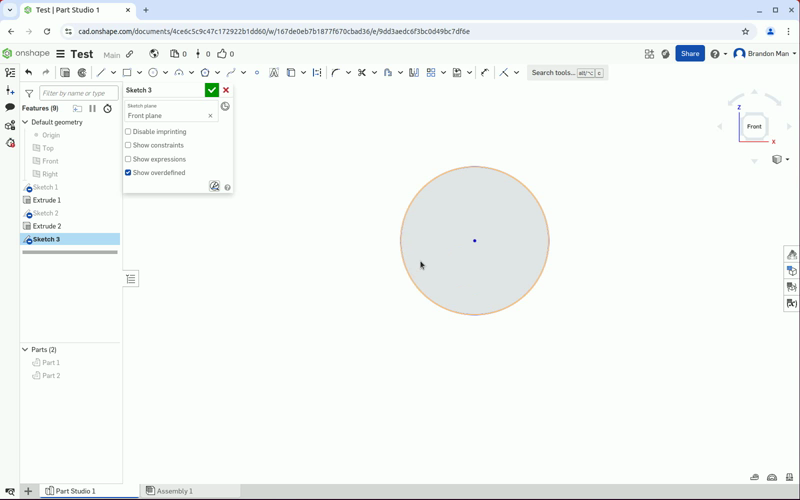
scroll(6)
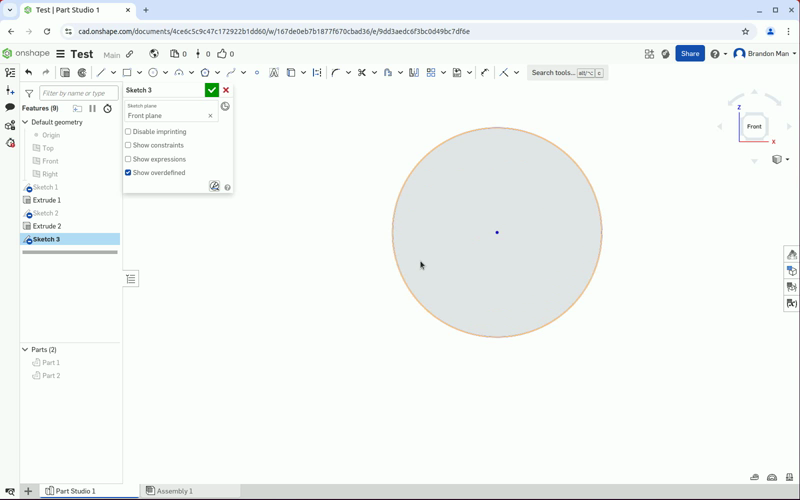
scroll(6)
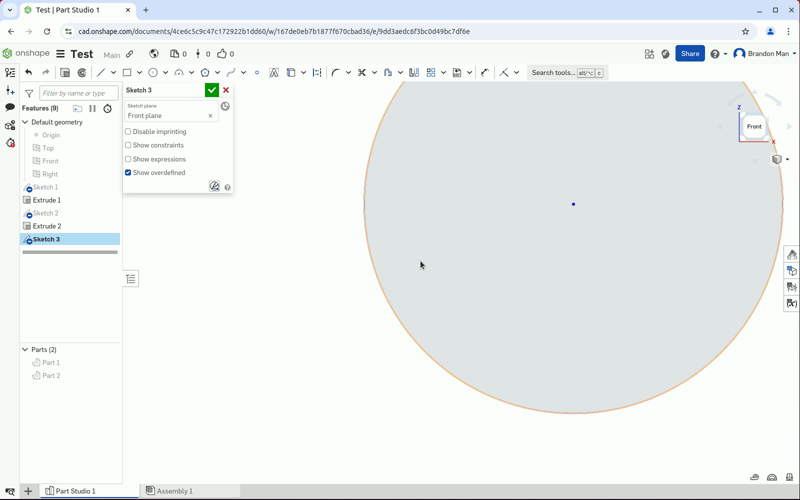
click(420, 260)
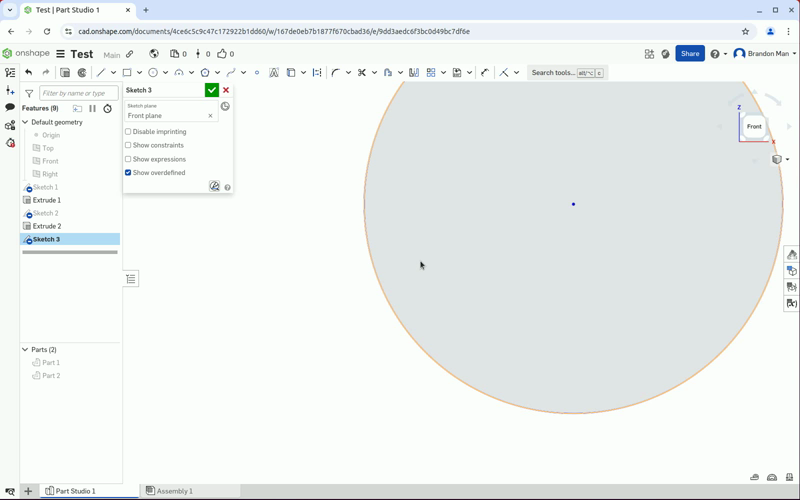
scroll(-6)
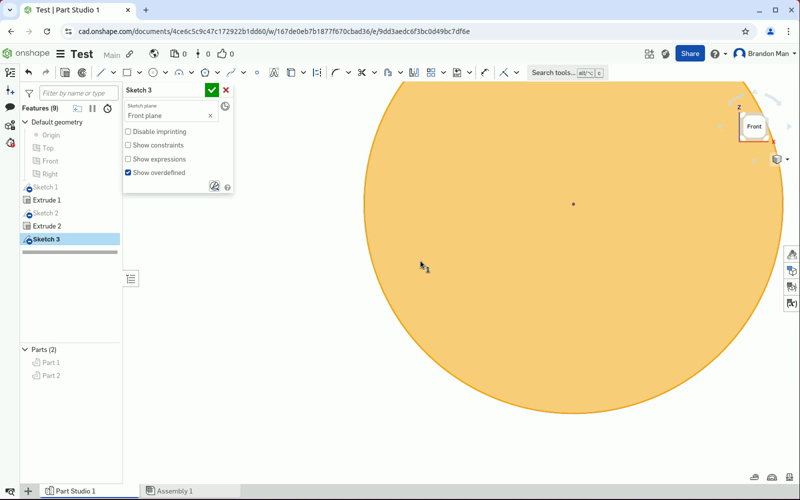
scroll(-6)
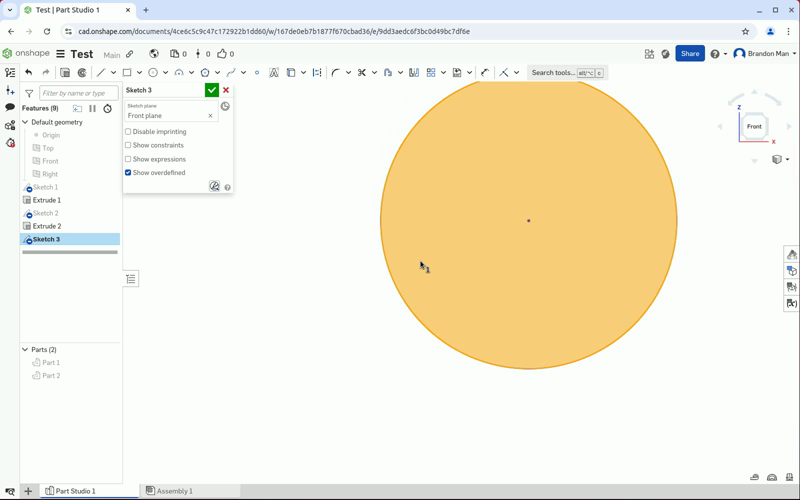
scroll(-6)
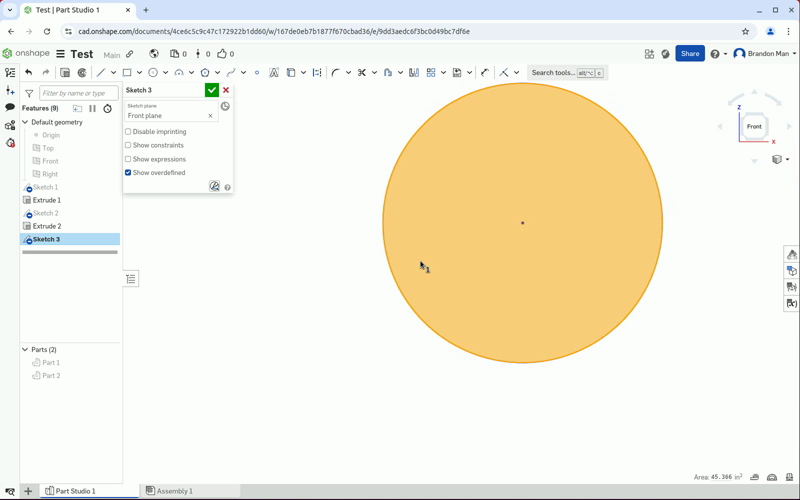
scroll(-6)
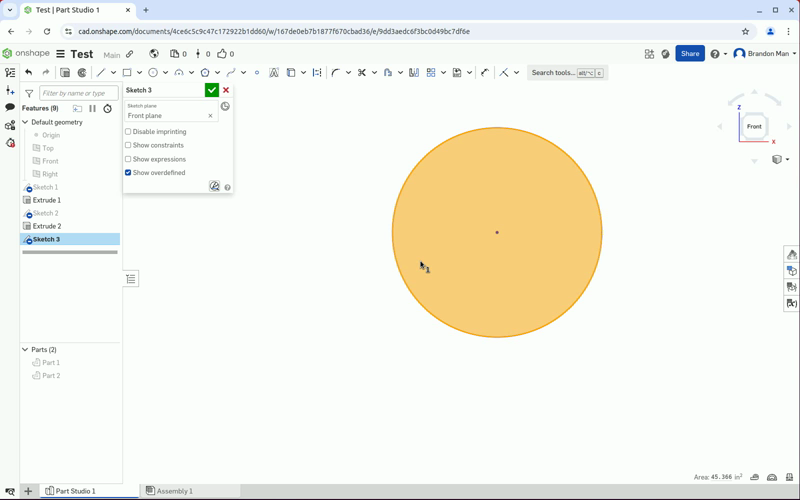
scroll(-6)
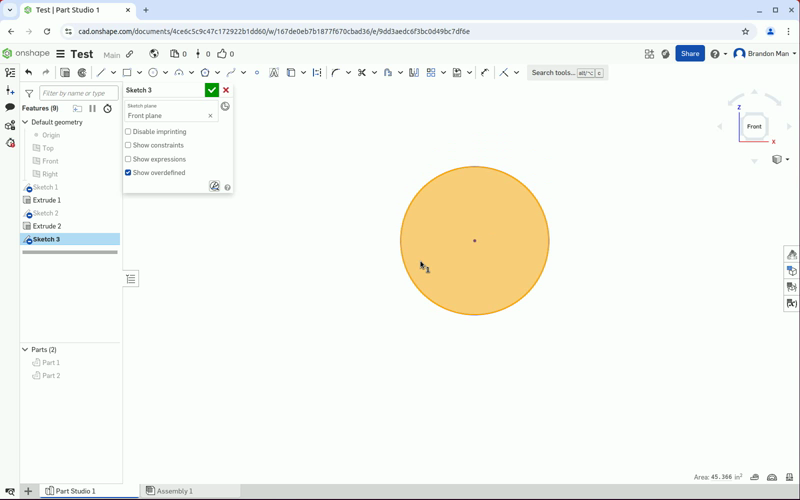
scroll(-6)
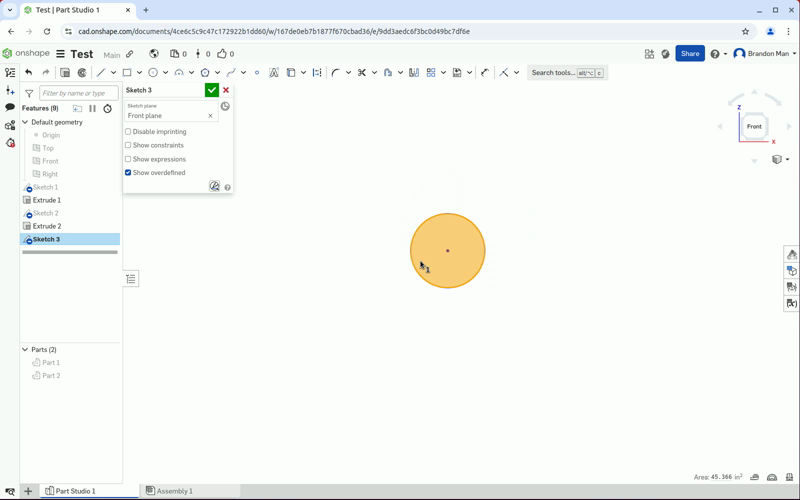
scroll(-6)
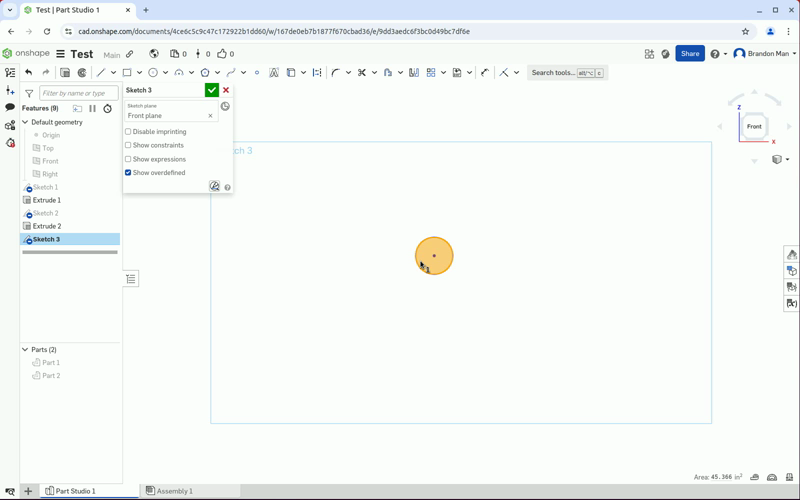
mouse_move(73, 352)
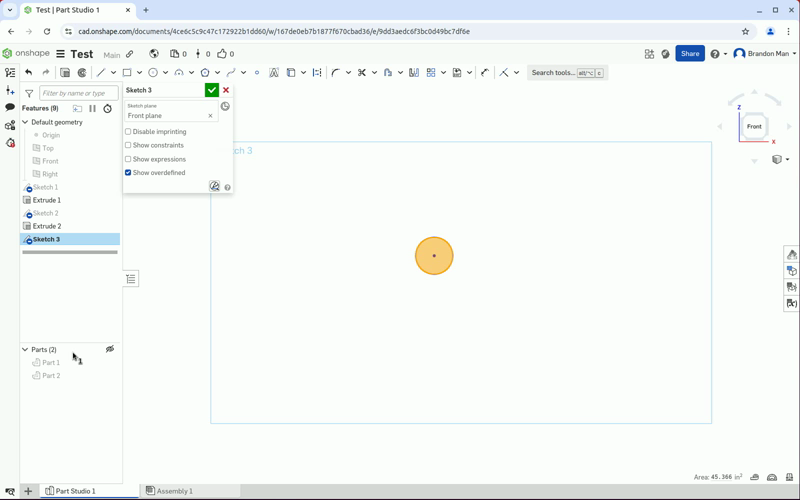
key(shift+y)
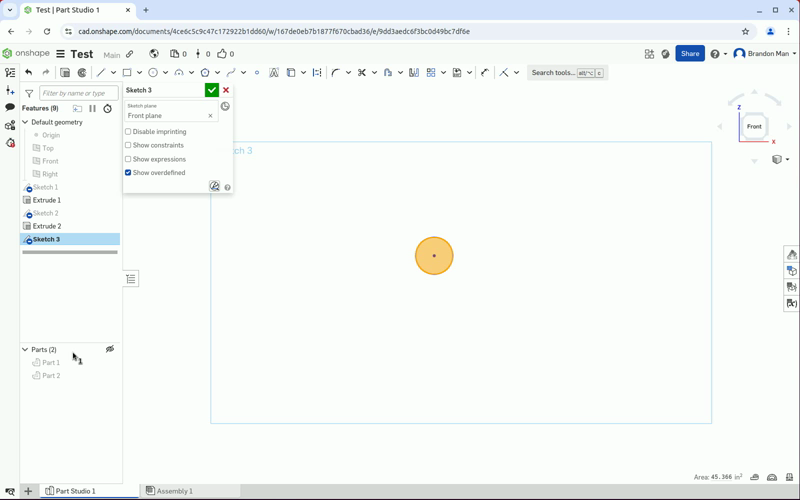
key(shift+e)
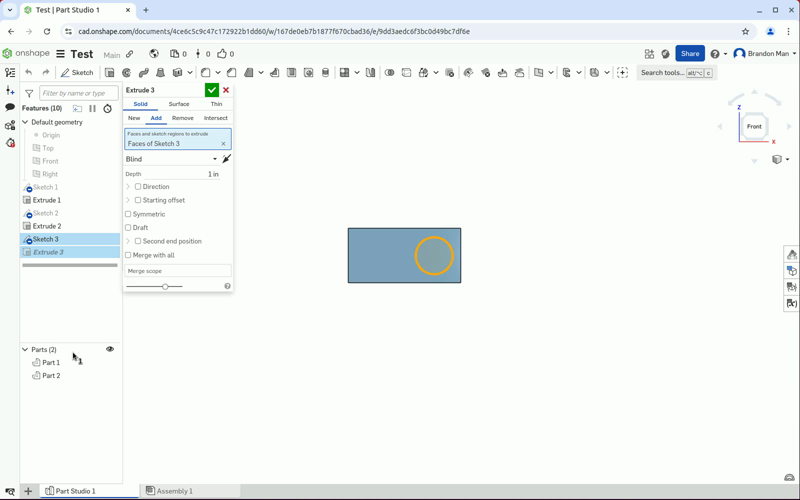
mouse_move(143, 106)
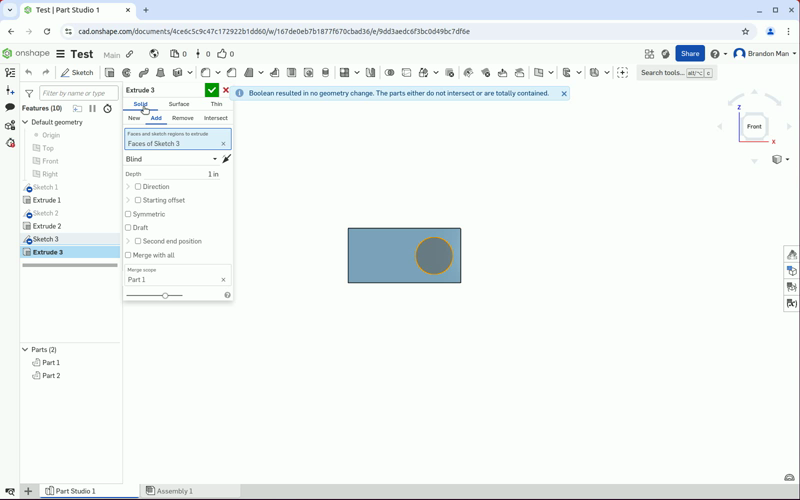
click(143, 106)
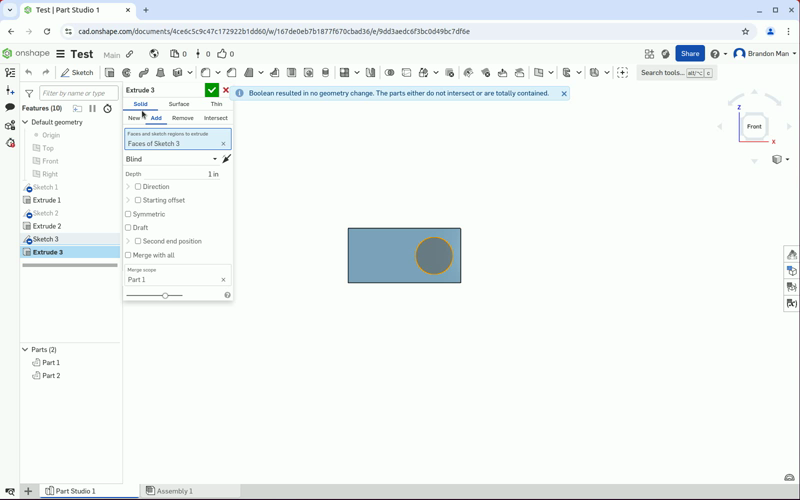
mouse_move(137, 120)
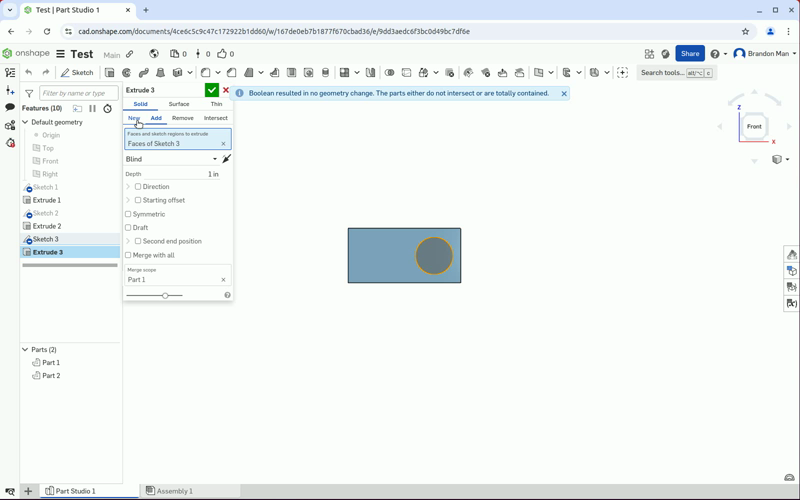
click(137, 120)
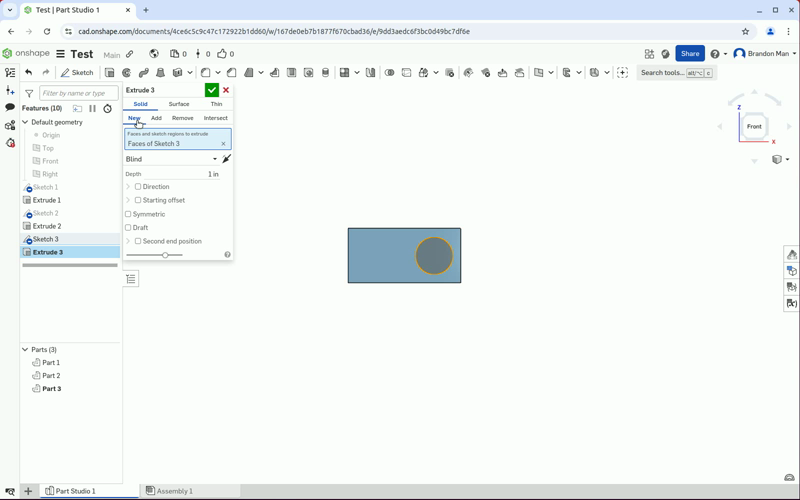
key(tab, 4)
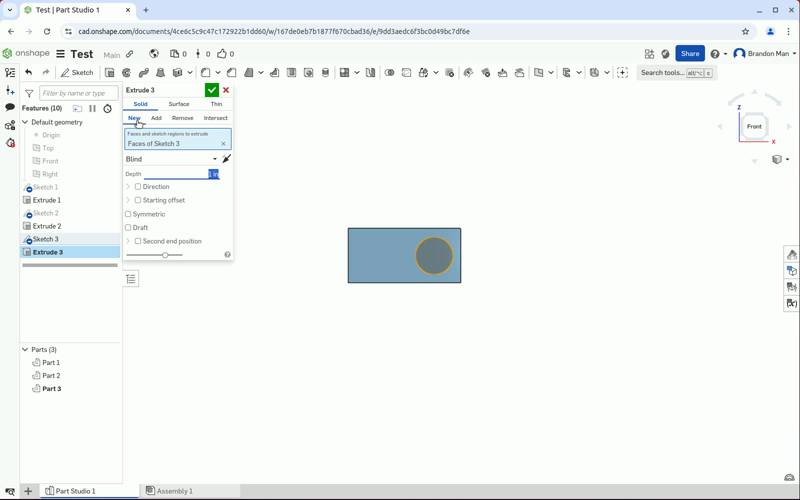
text(-2.648)
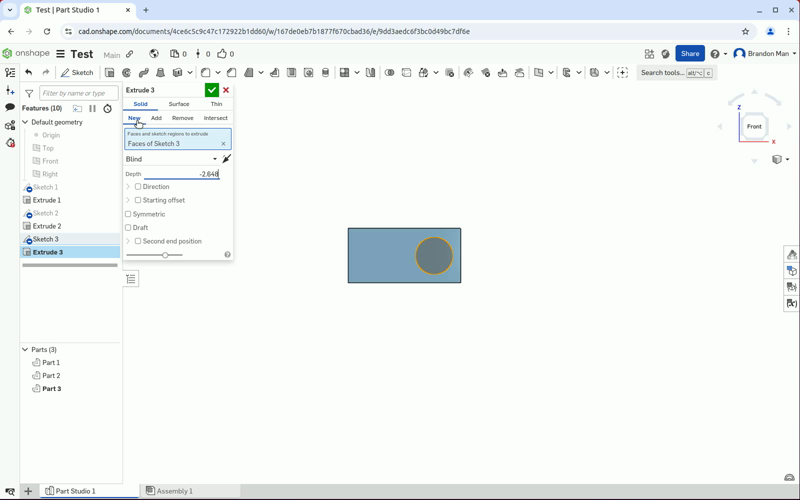
key(enter)
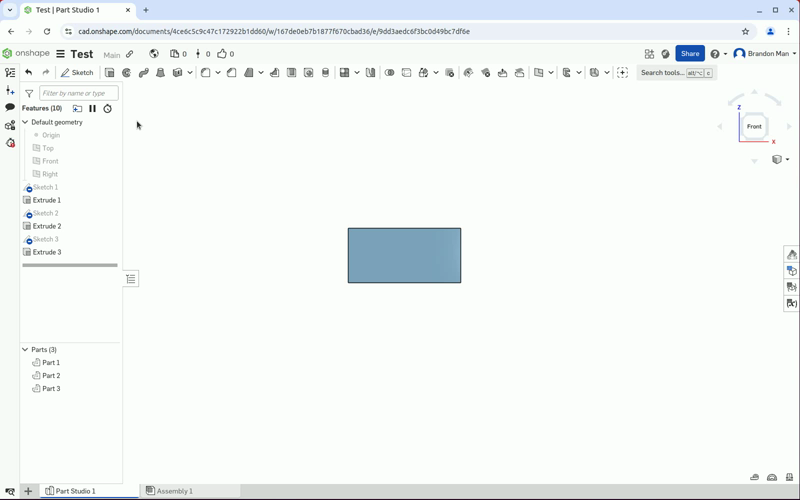
key(shift+h)
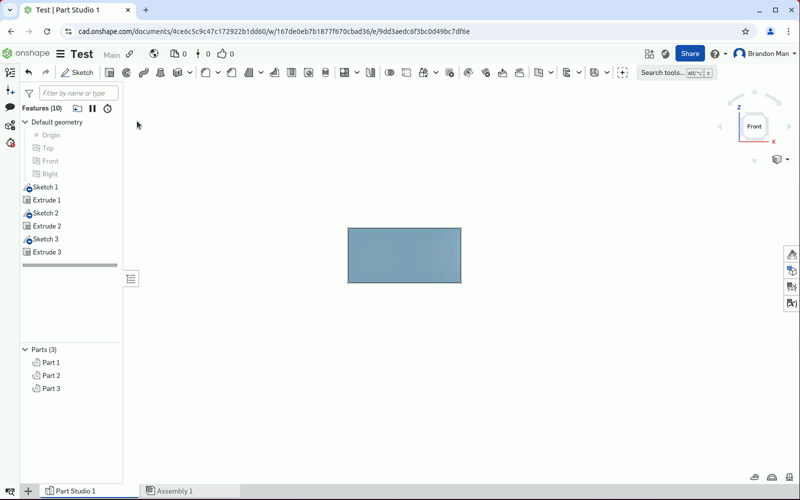
key(shift+h)
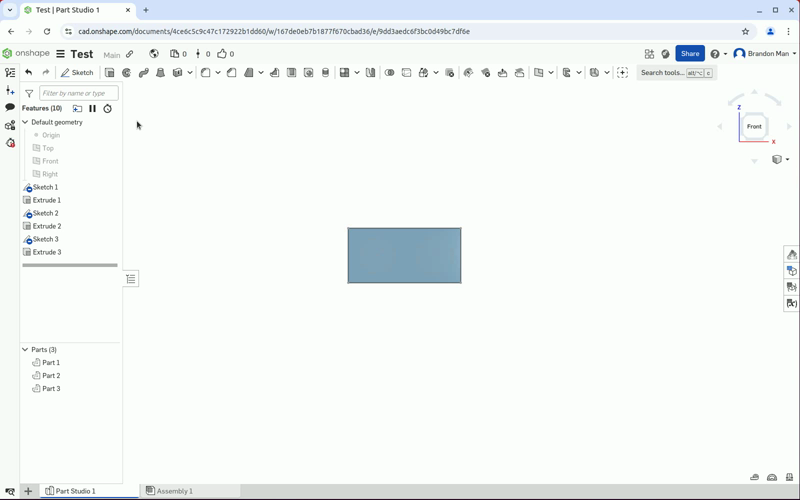
key(shift+7)
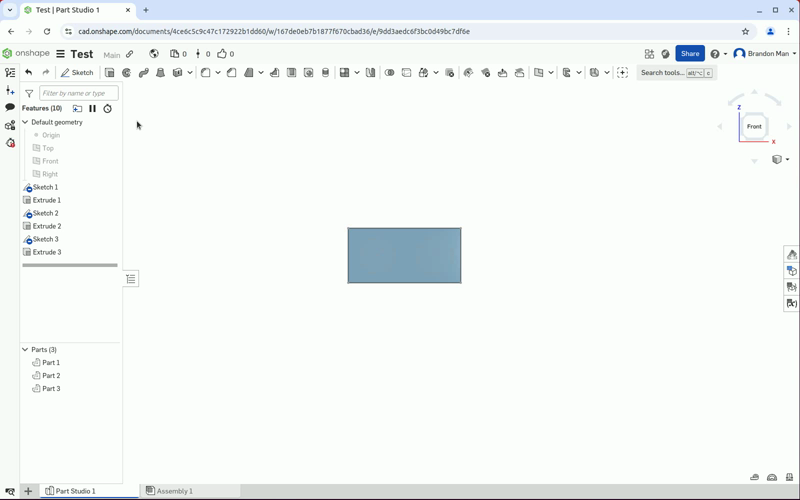
key(left, 2)
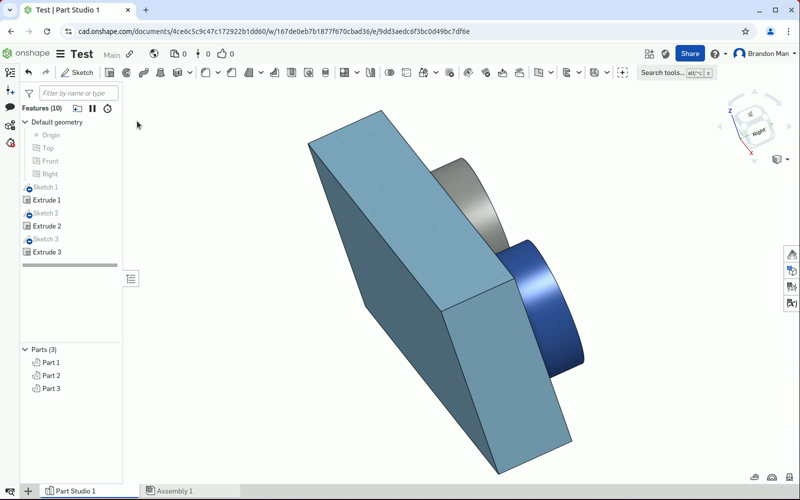
key(down, 2)
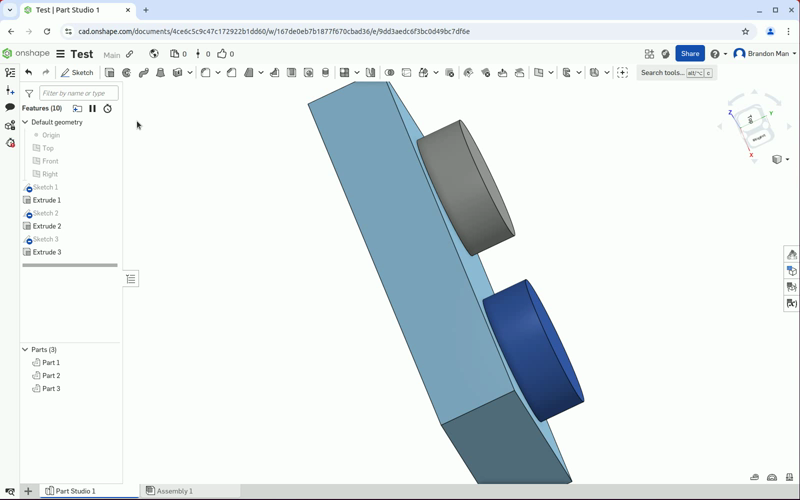
key(up, 2)
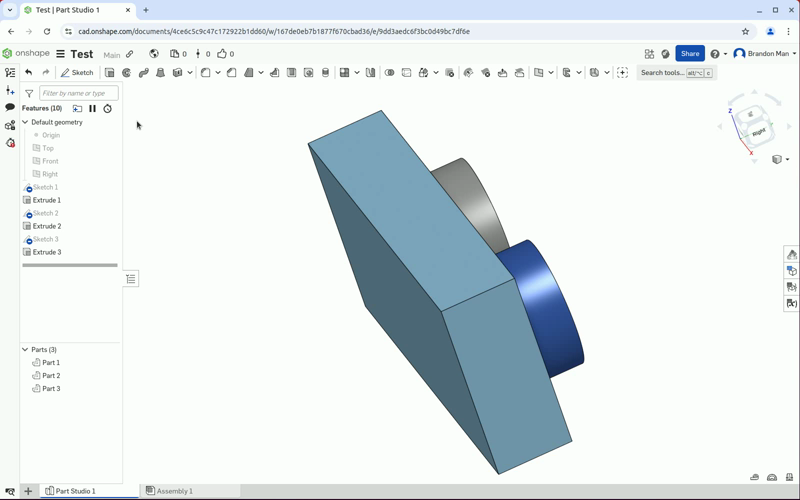
key(right, 2)
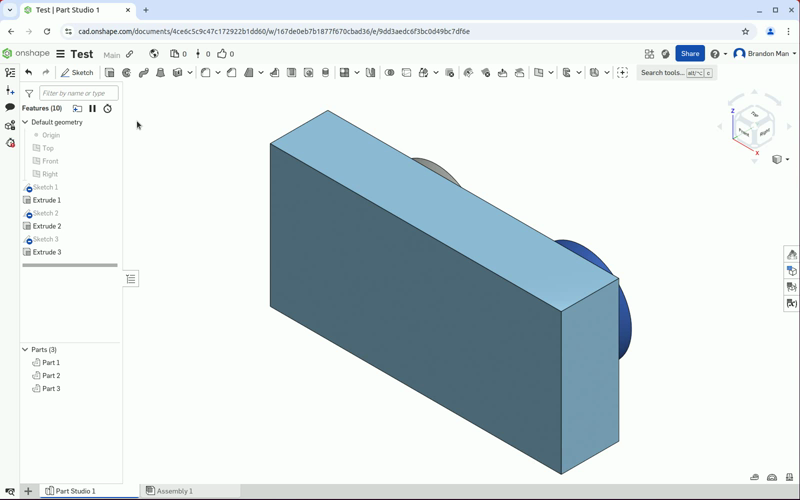
mouse_move(73, 189)
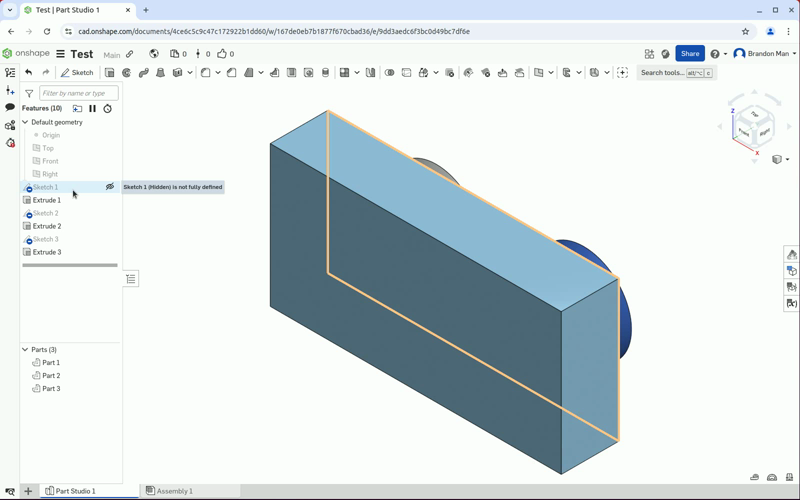
click(73, 189)